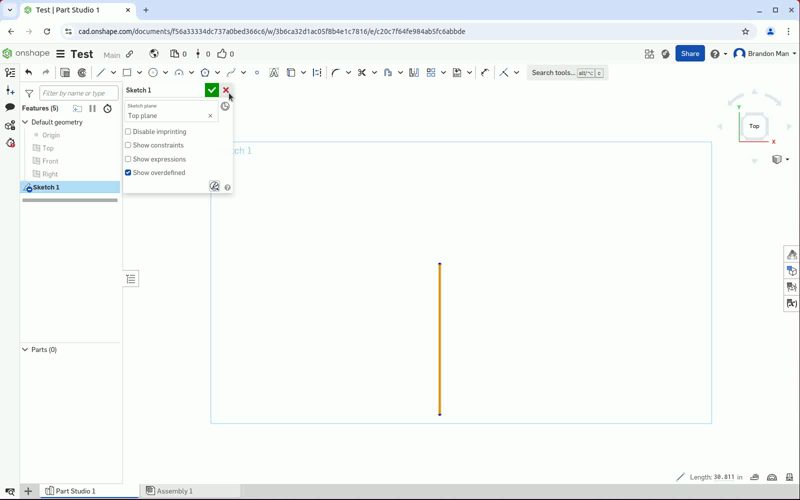
key(shift+h)
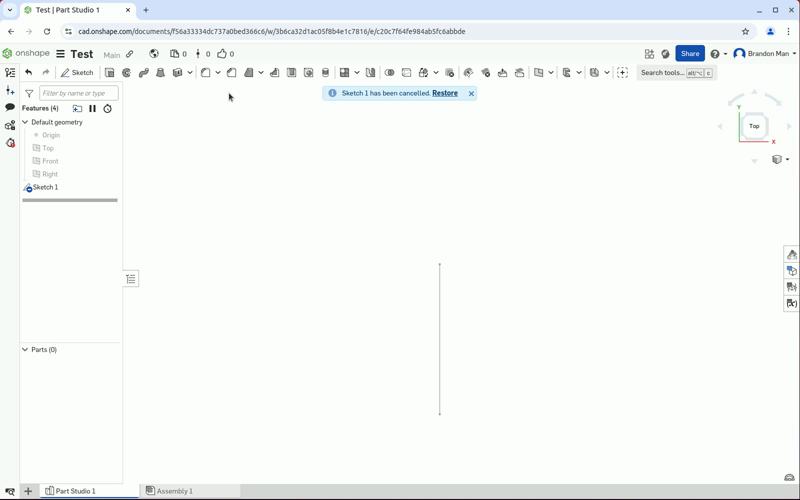
mouse_move(73, 352)
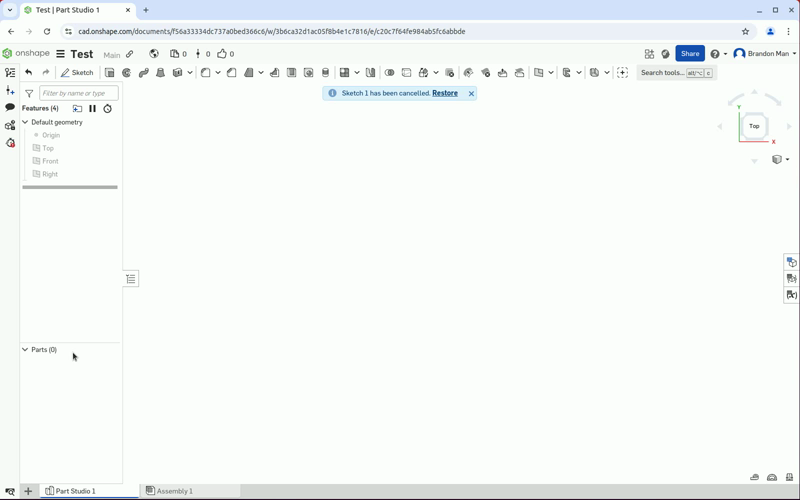
key(y)
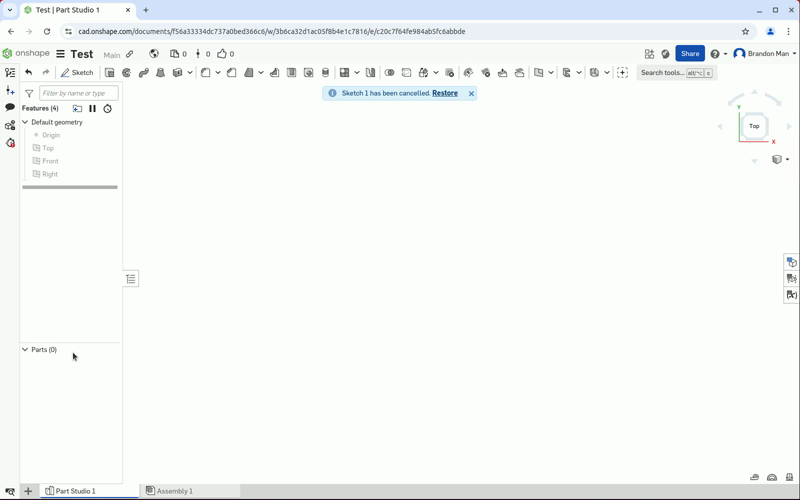
key(shift+p)
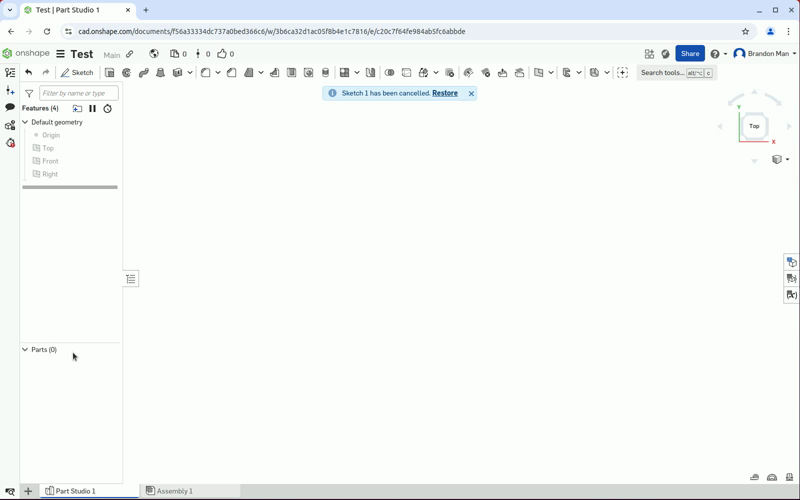
key(space)
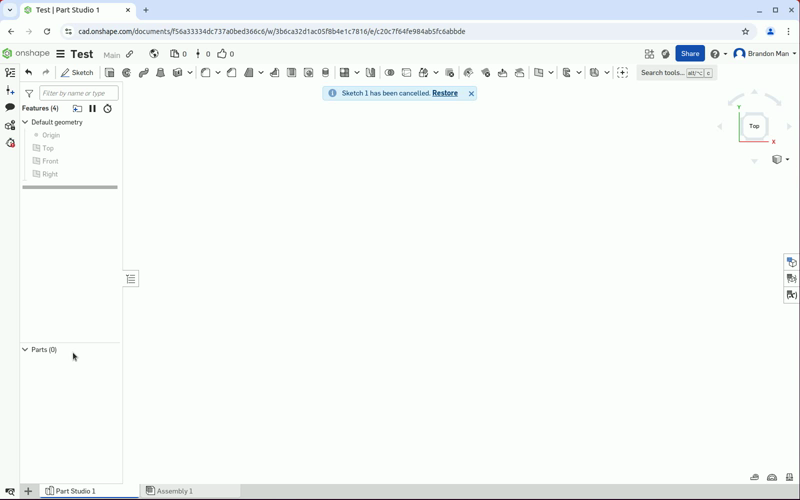
key_down(shift)
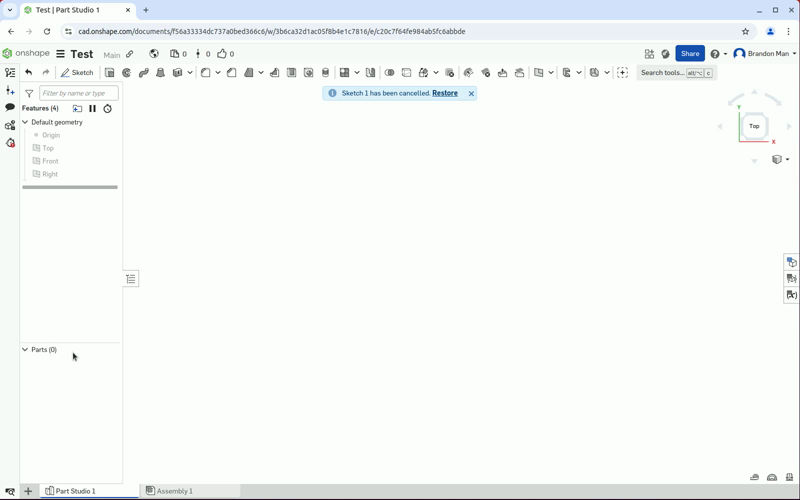
key(up)
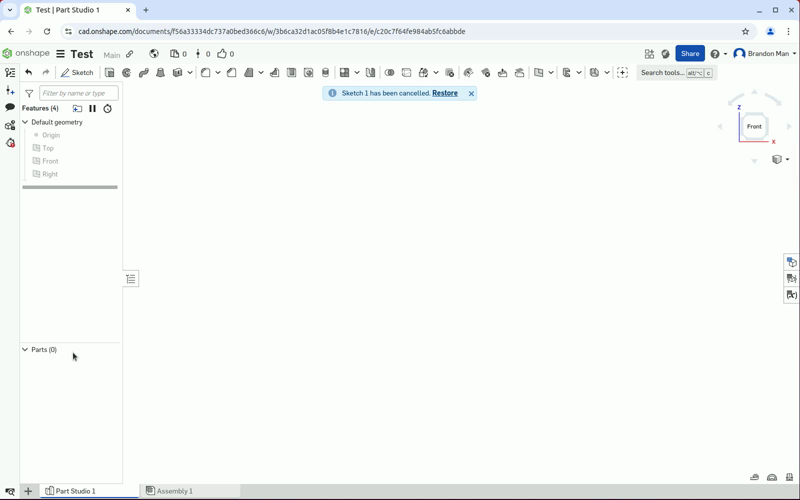
key_up(shift)
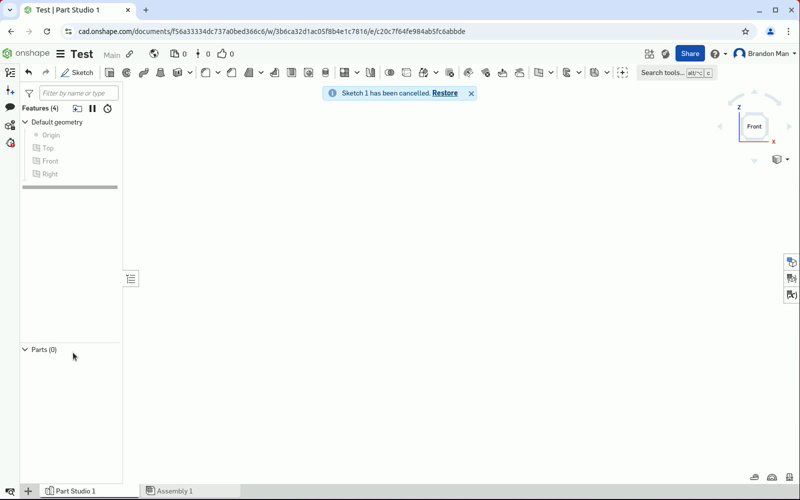
key(space)
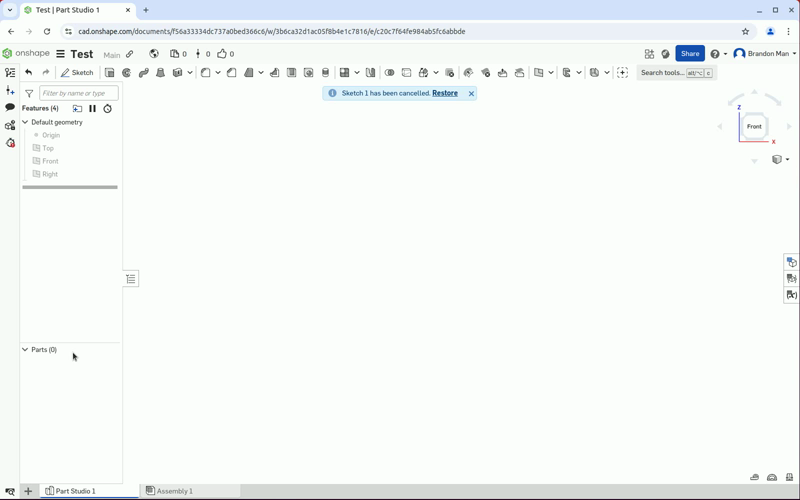
key_down(shift)
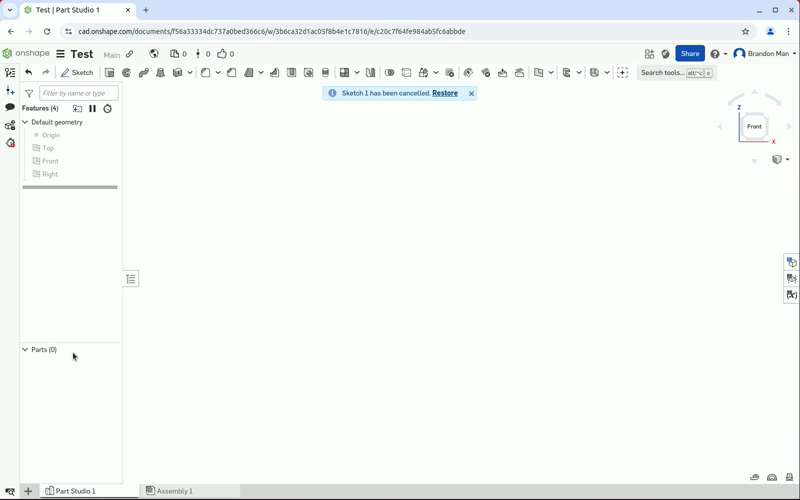
key(left)
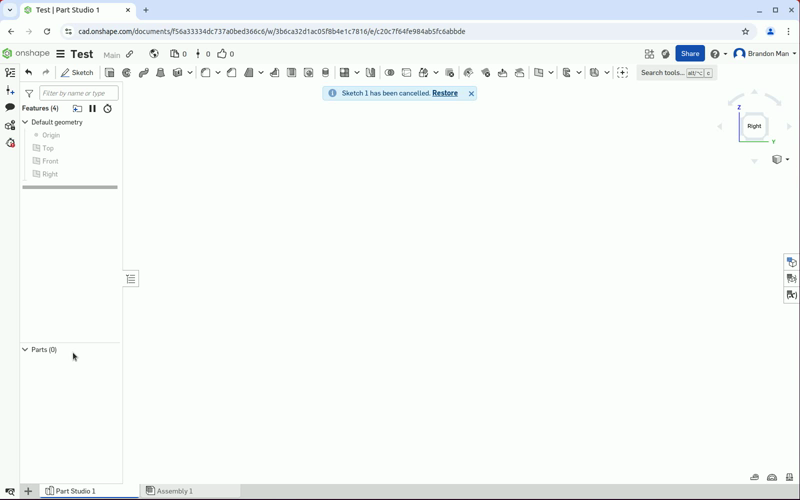
key_up(shift)
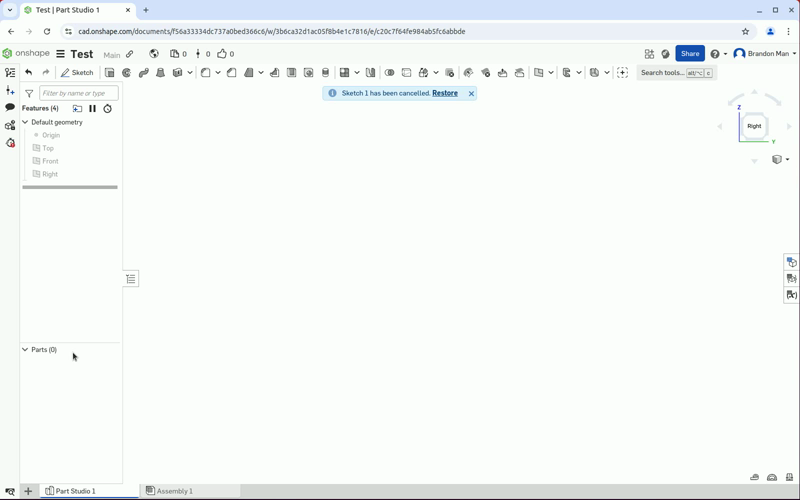
mouse_move(73, 352)
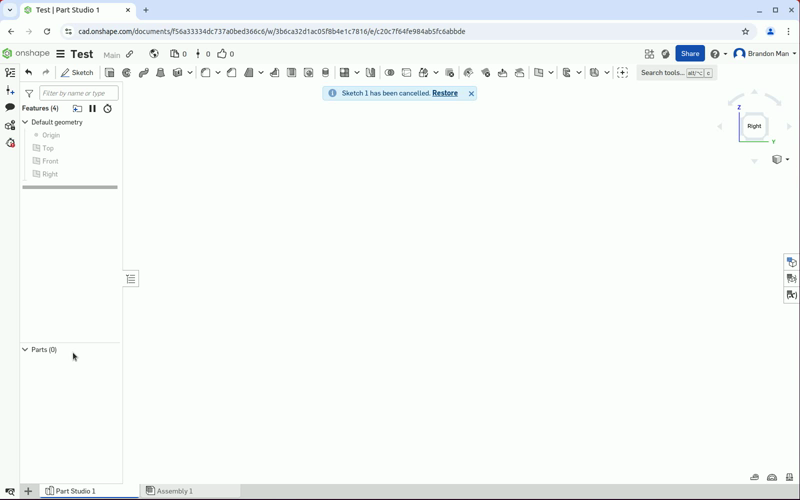
key(shift+y)
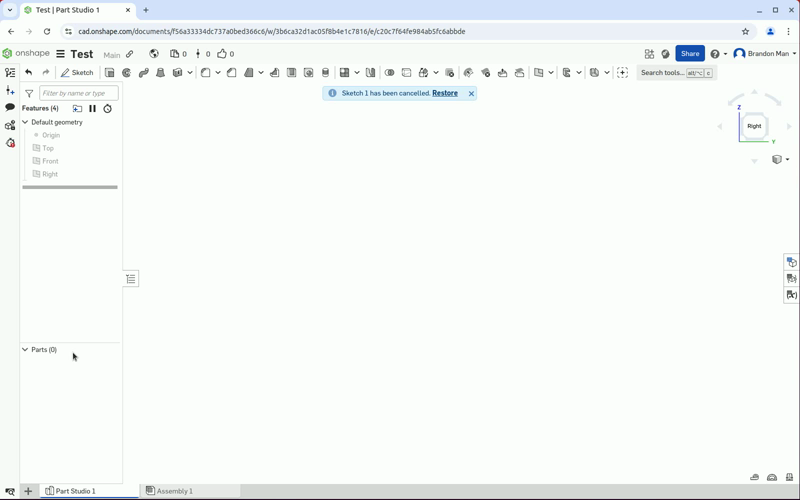
key(shift+s)
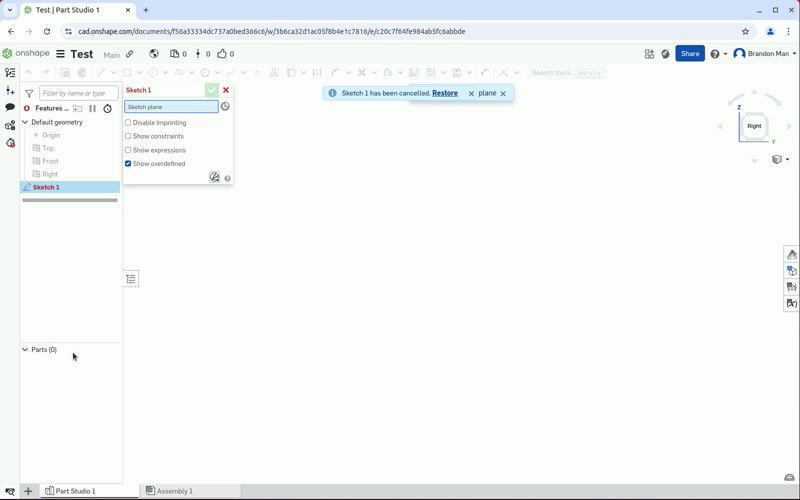
mouse_move(73, 176)
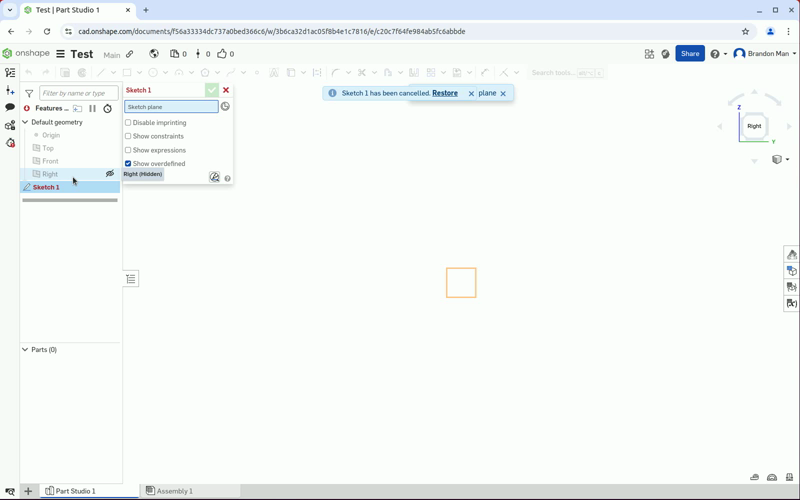
click(73, 176)
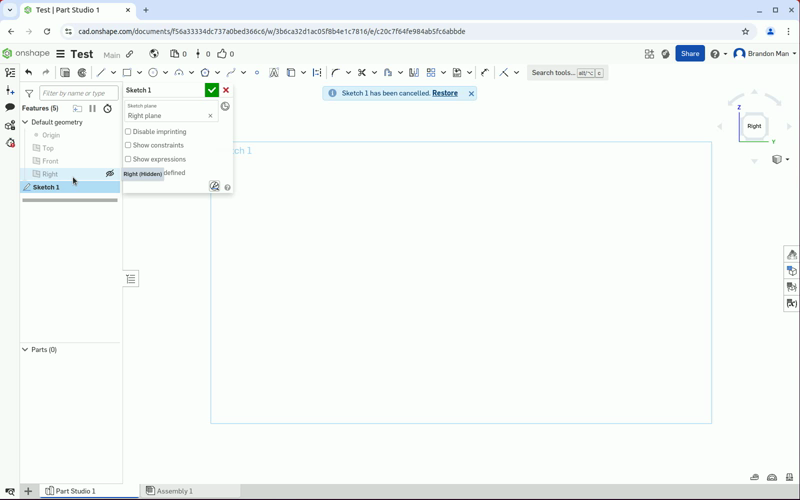
mouse_move(73, 352)
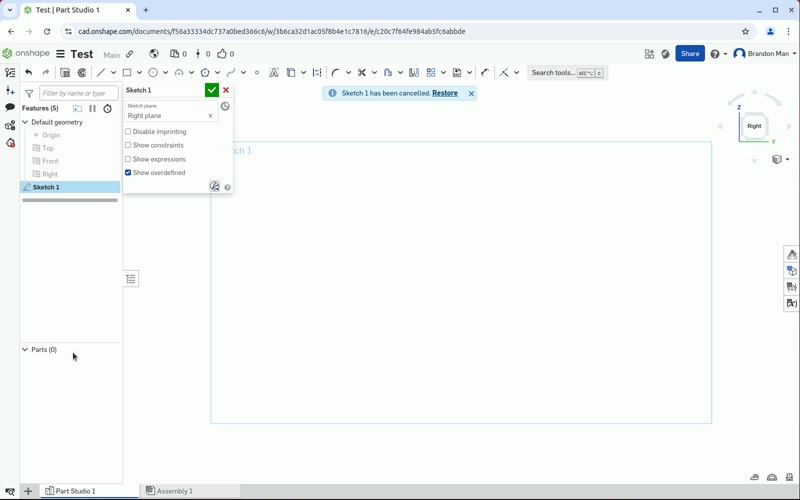
key(y)
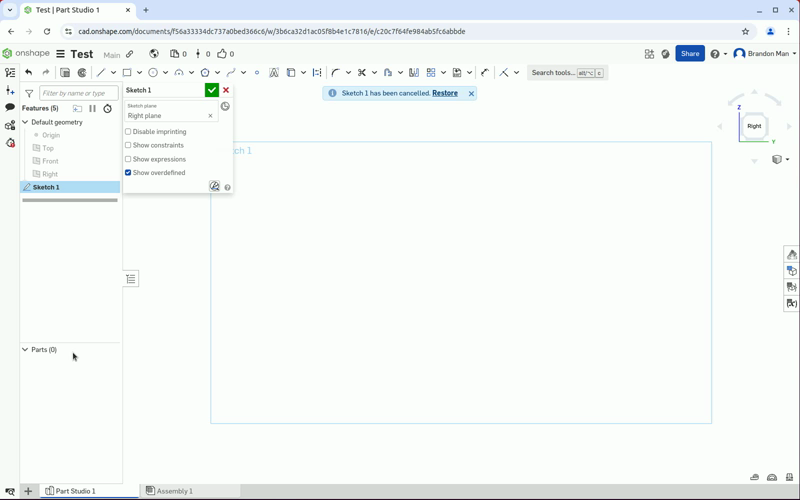
key(l)
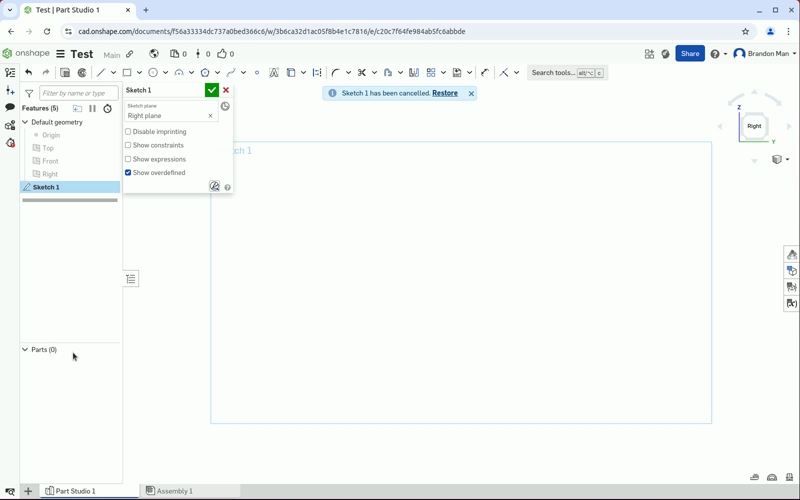
key_down(shift)
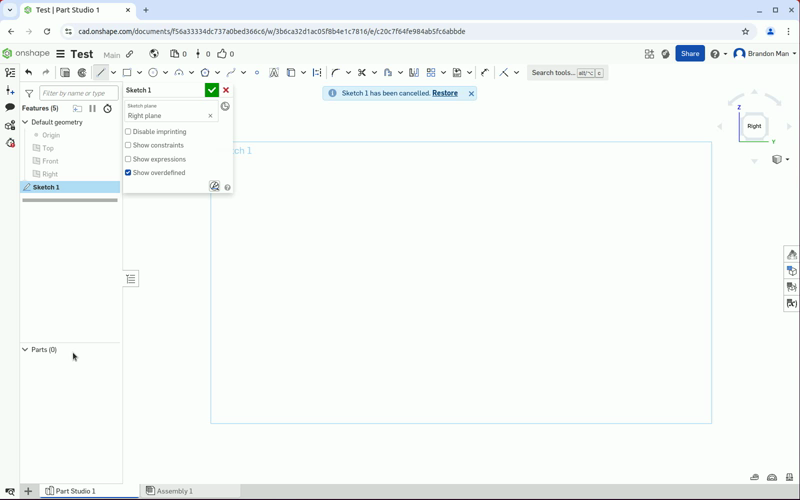
mouse_move(348, 282)
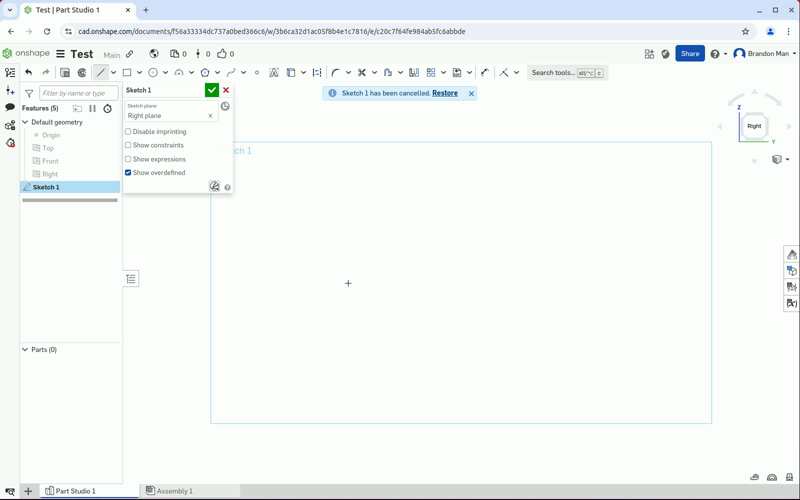
click(348, 282)
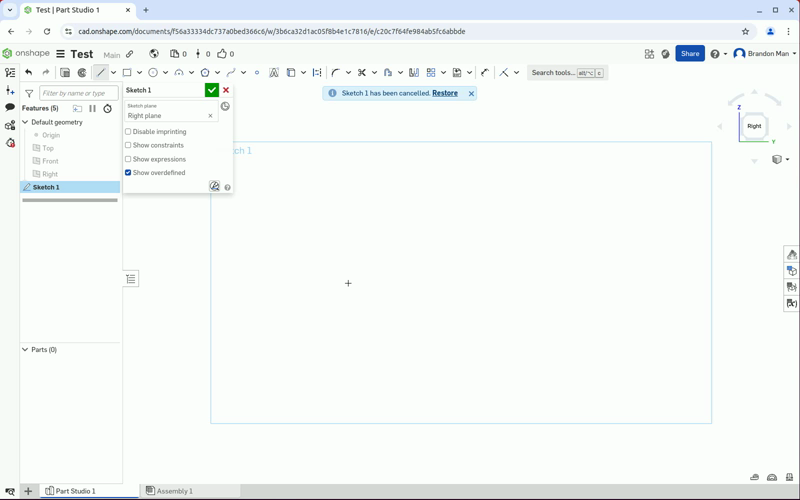
key_up(shift)
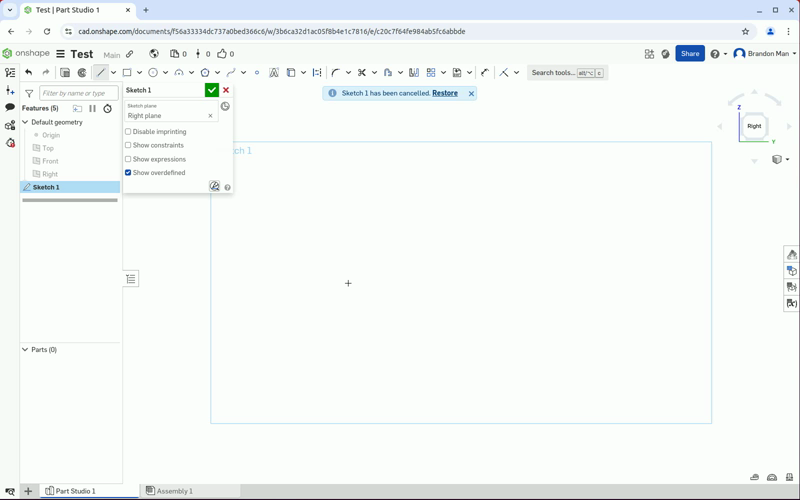
key_down(shift)
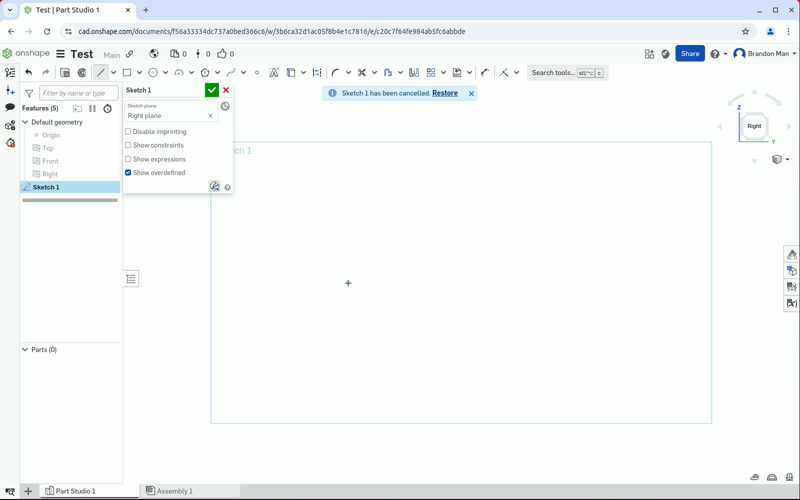
mouse_move(461, 282)
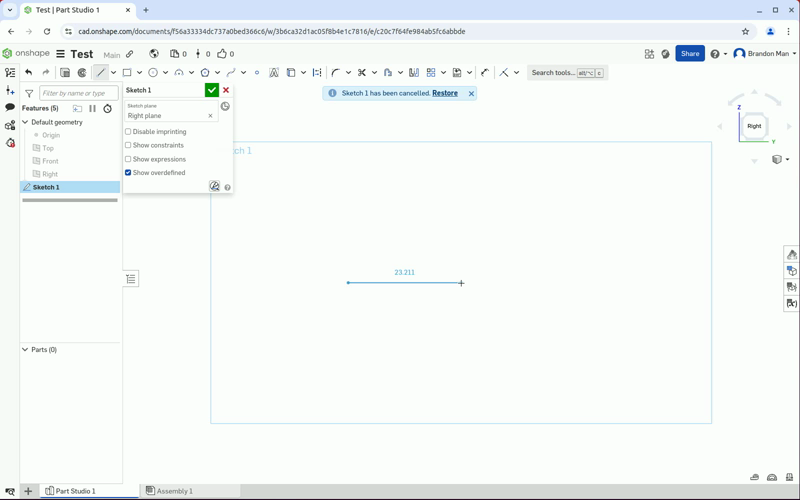
click(461, 282)
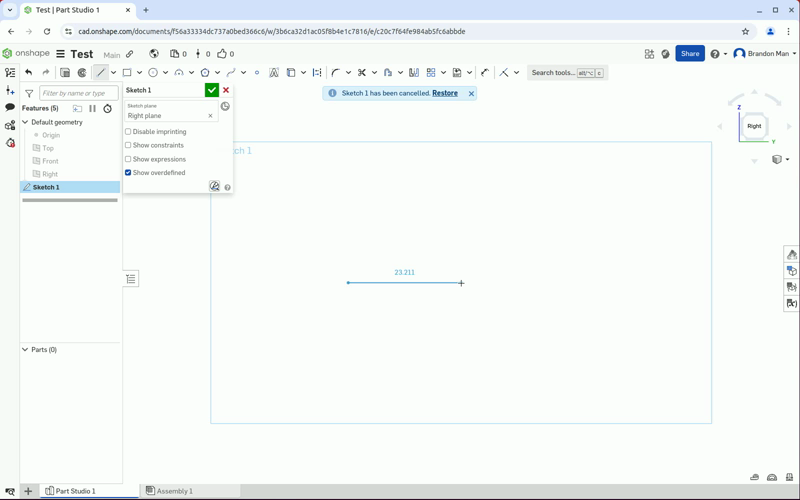
key_up(shift)
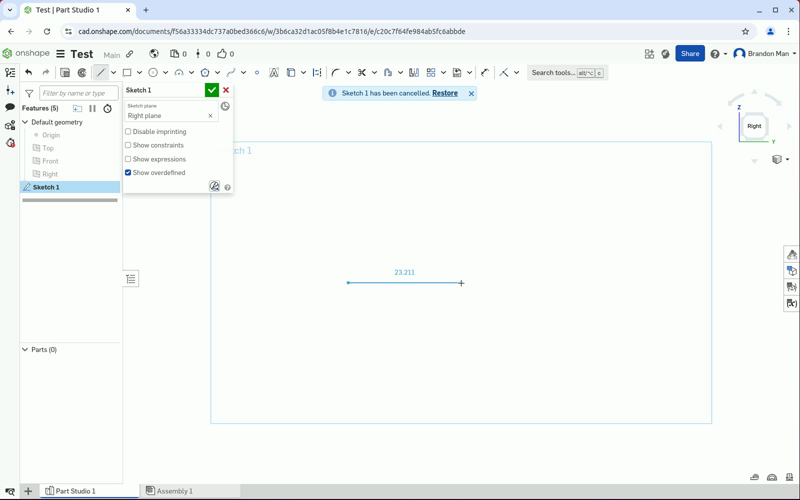
key_down(shift)
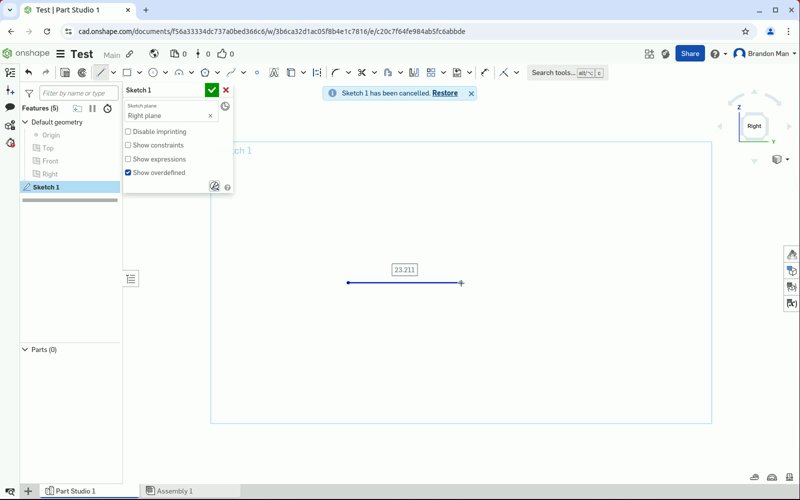
mouse_move(572, 282)
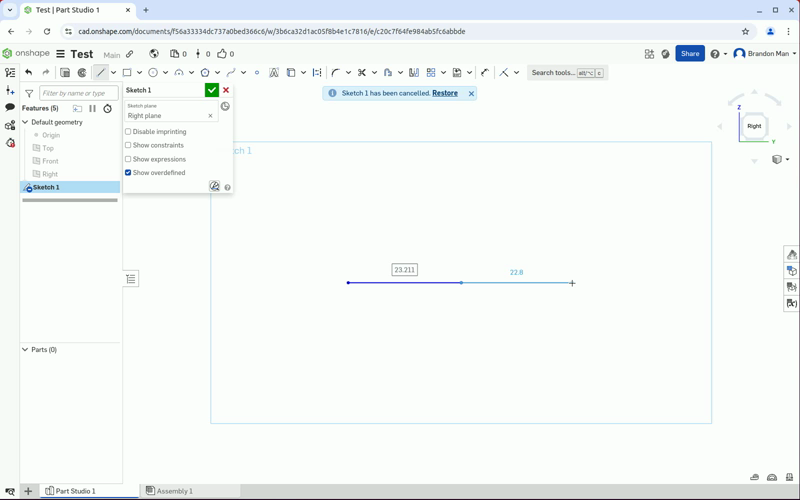
click(572, 282)
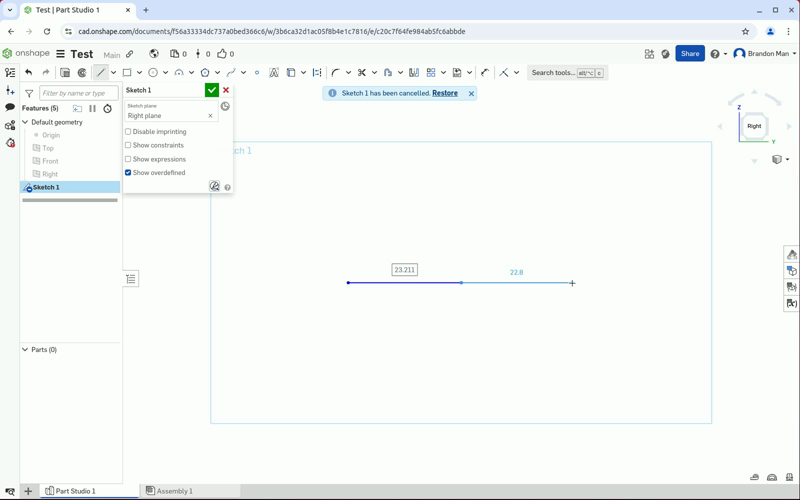
key_up(shift)
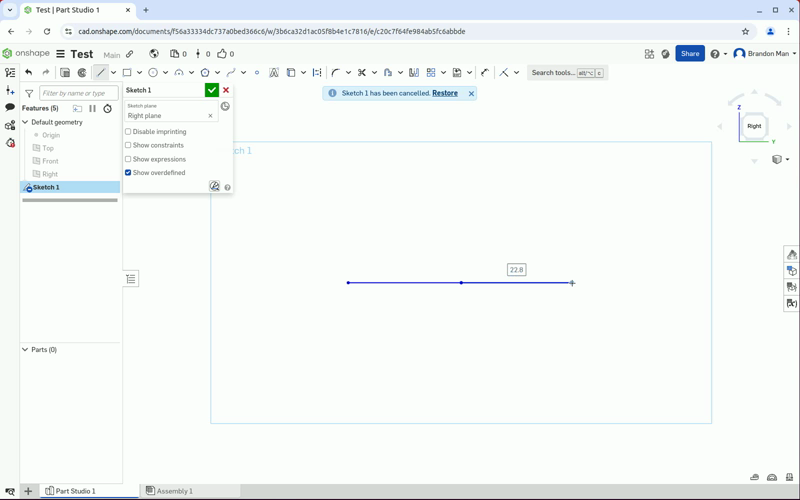
key_down(shift)
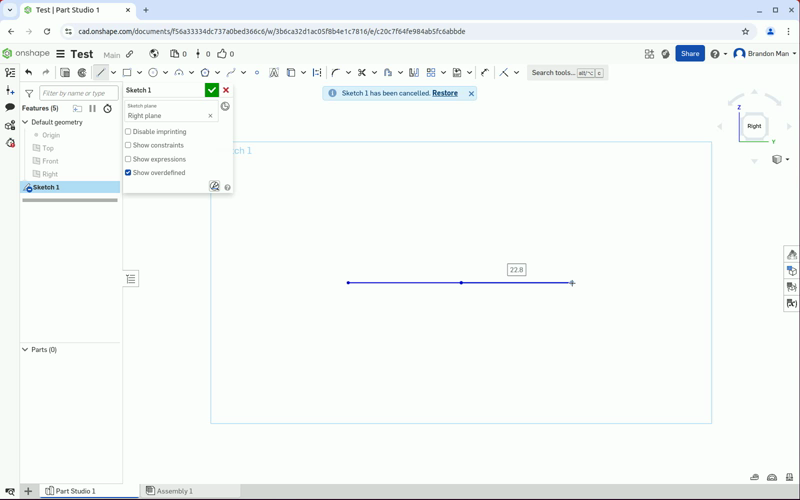
mouse_move(589, 282)
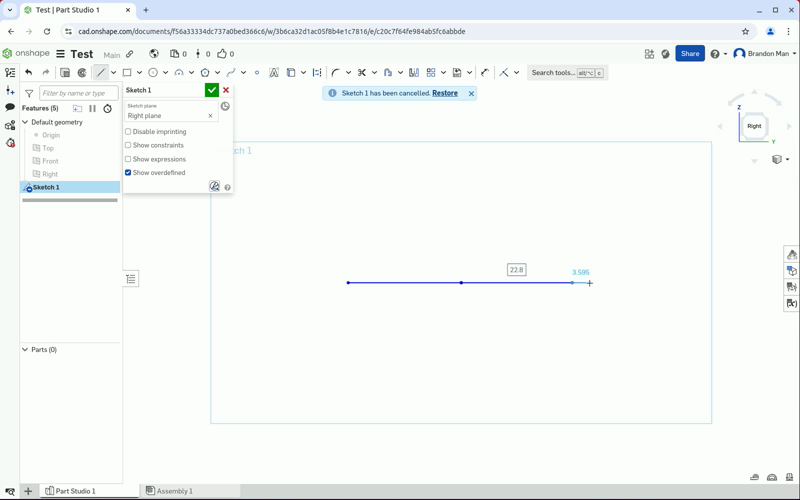
mouse_move(572, 238)
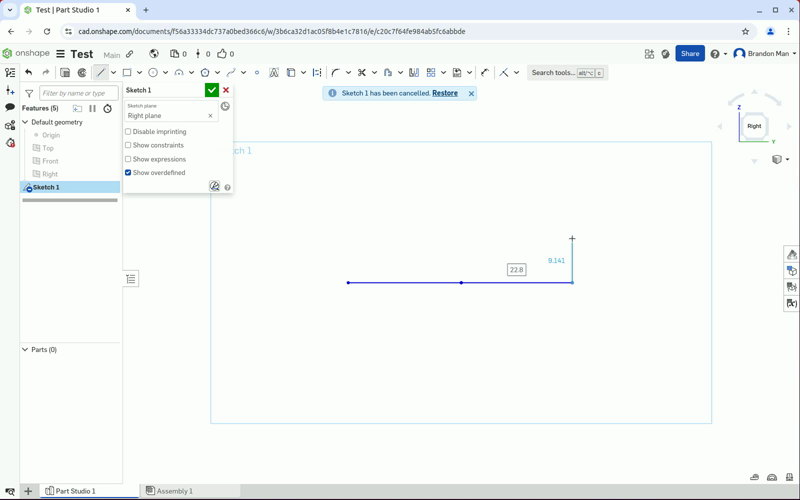
click(572, 238)
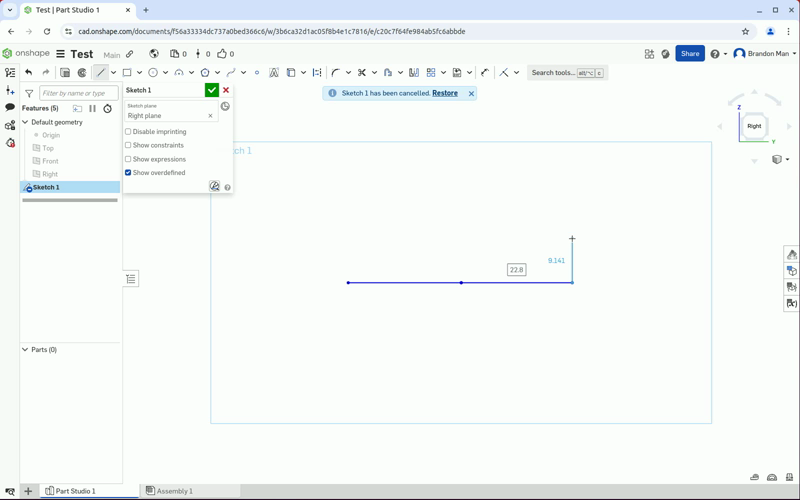
key_up(shift)
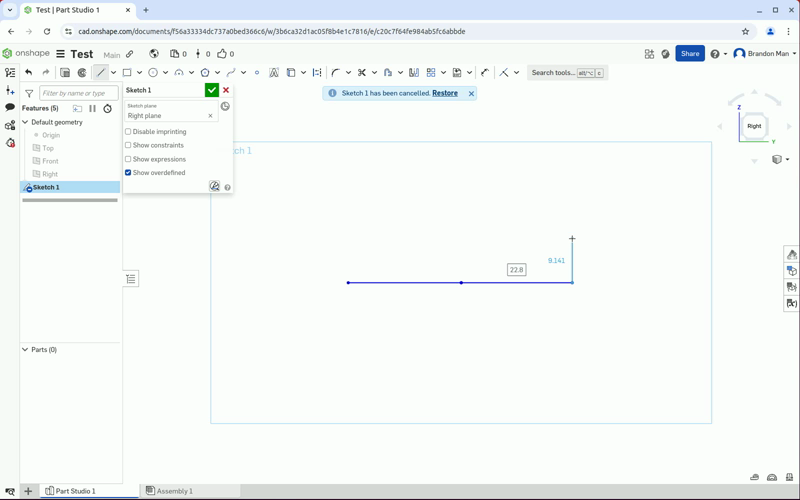
key_down(shift)
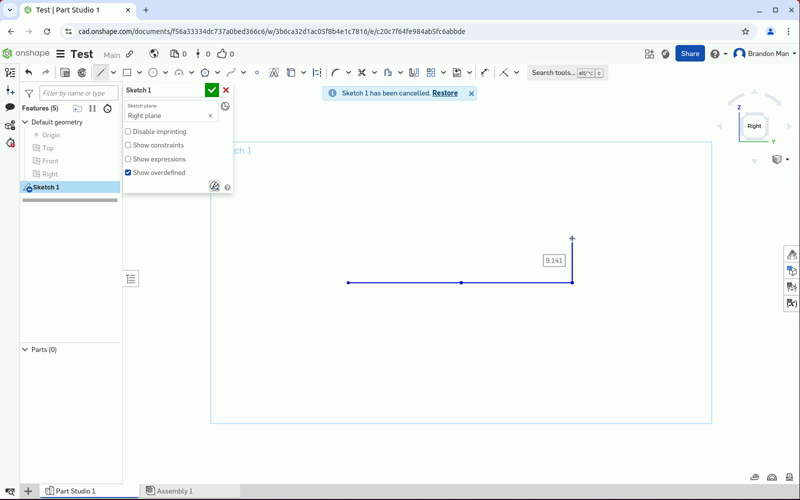
mouse_move(589, 238)
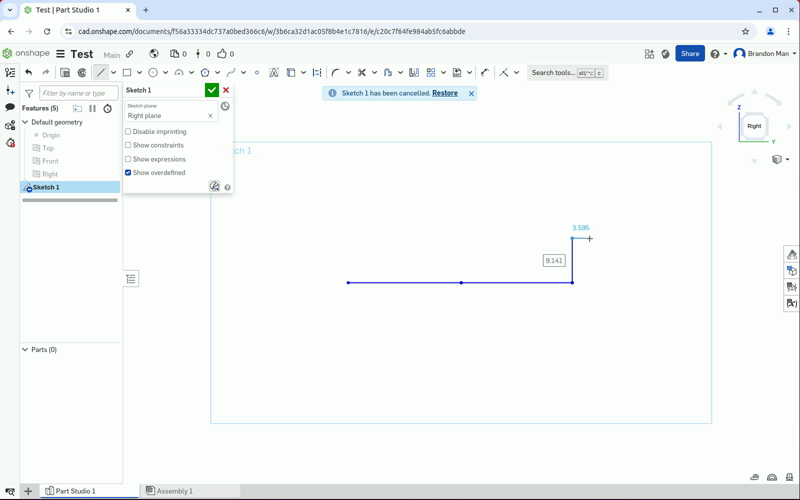
mouse_move(527, 238)
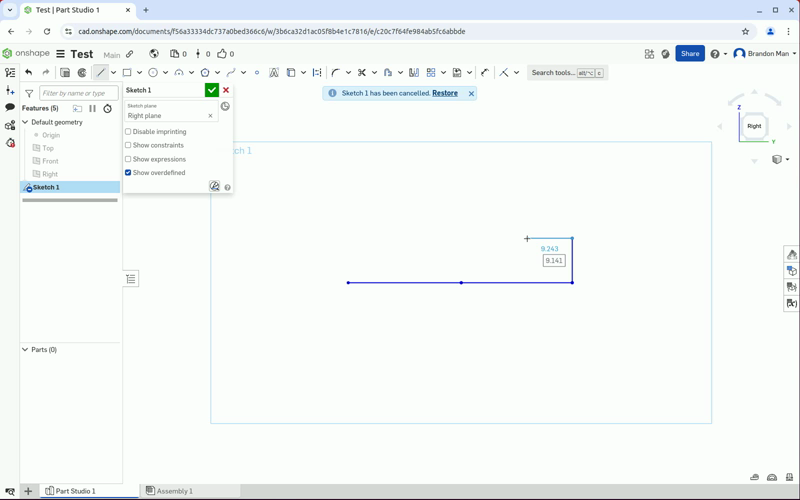
click(527, 238)
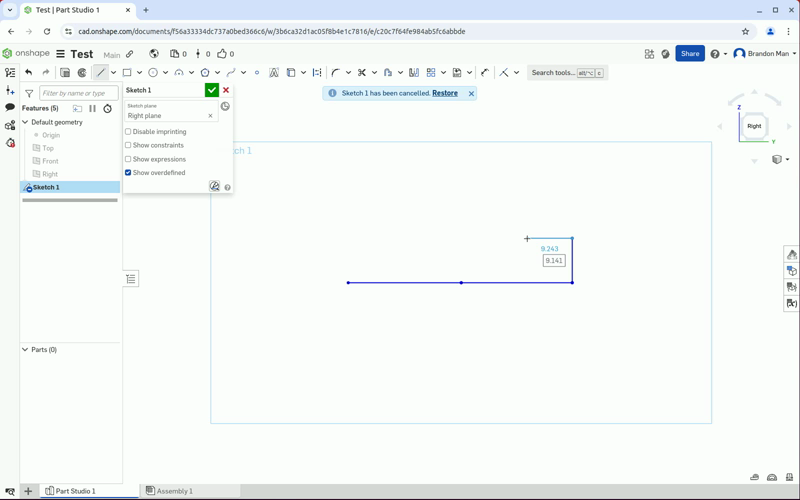
key_up(shift)
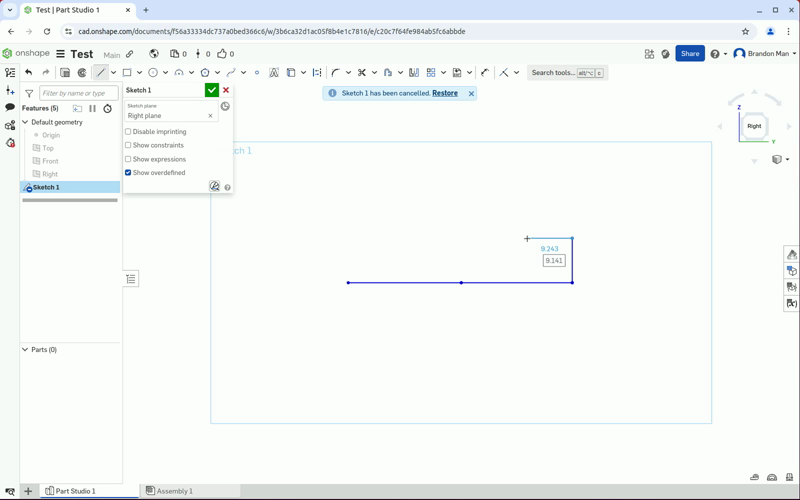
key_down(shift)
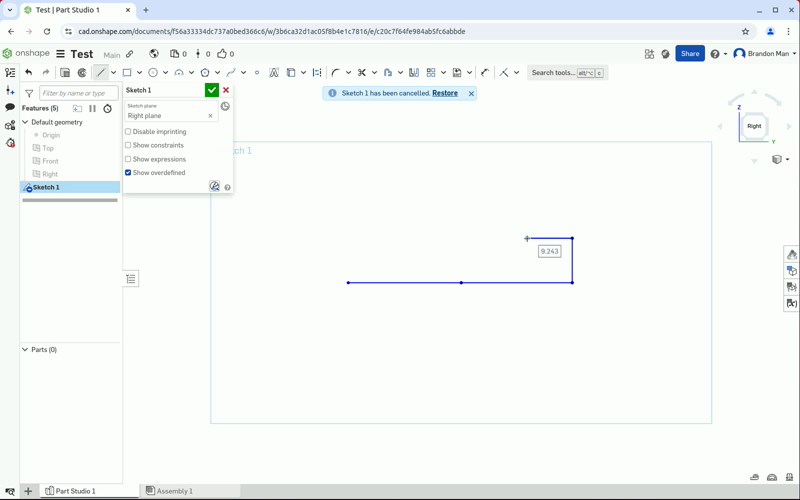
mouse_move(557, 238)
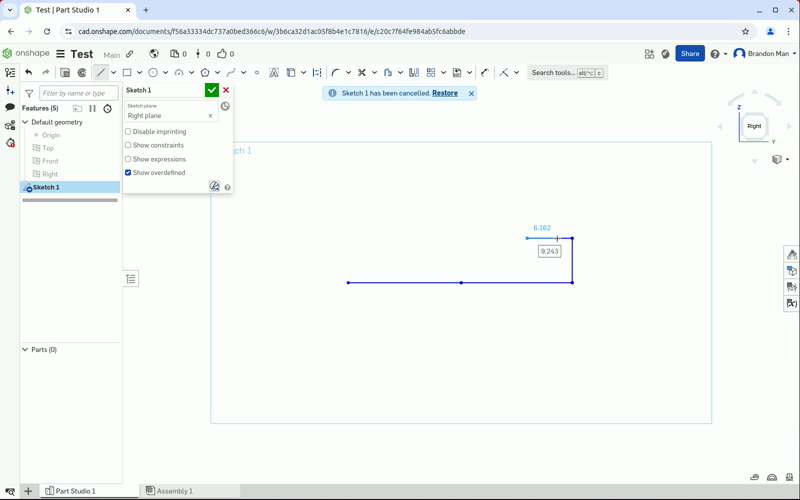
mouse_move(527, 198)
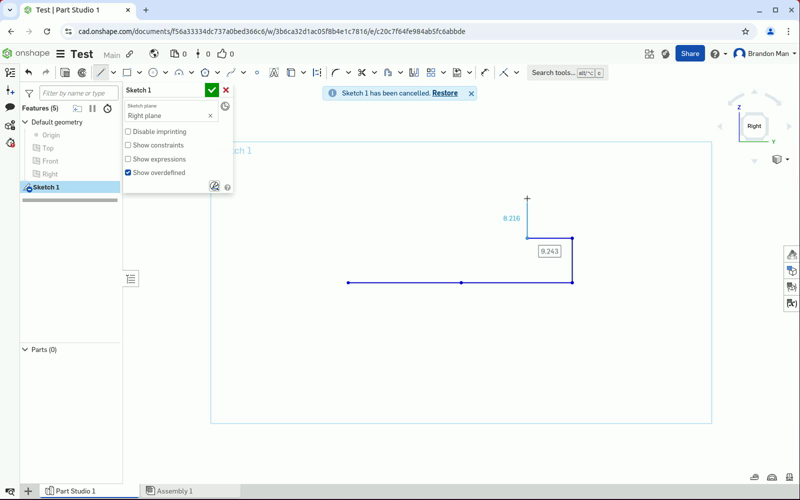
click(527, 198)
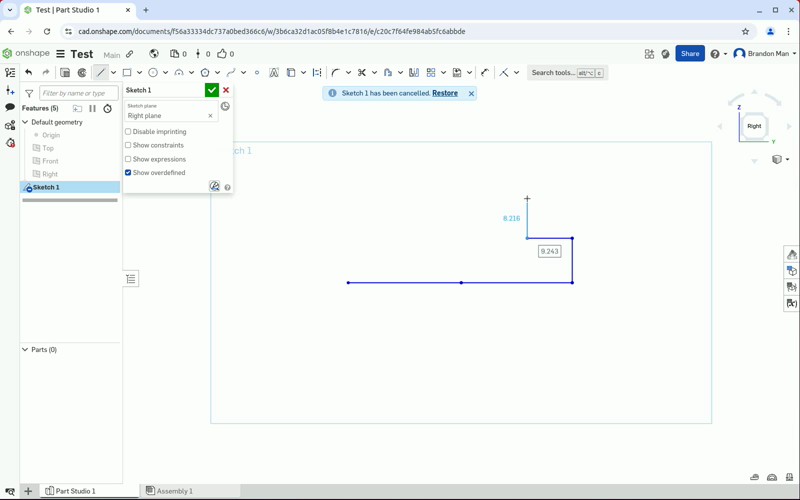
key_up(shift)
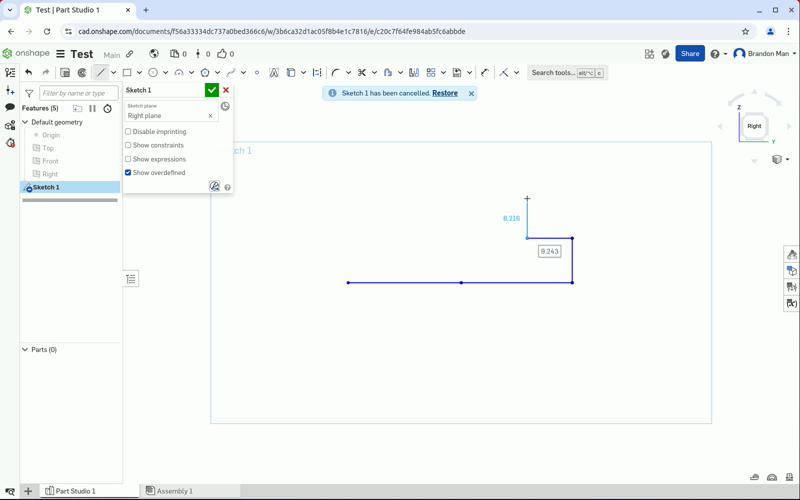
key_down(shift)
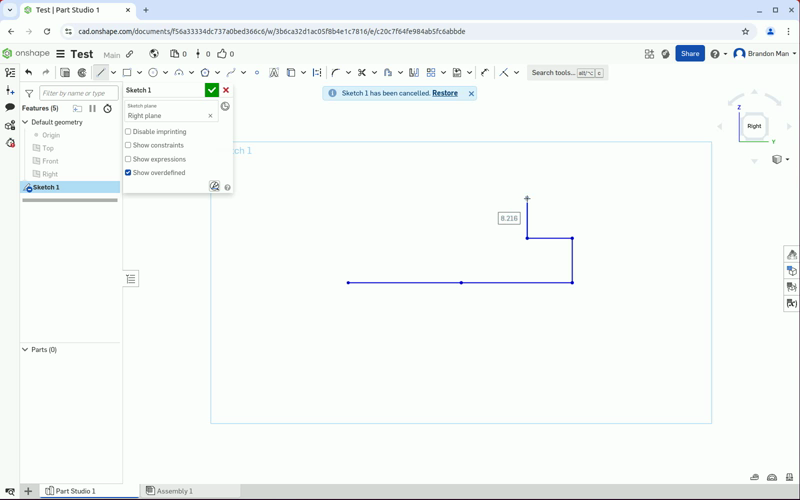
mouse_move(392, 198)
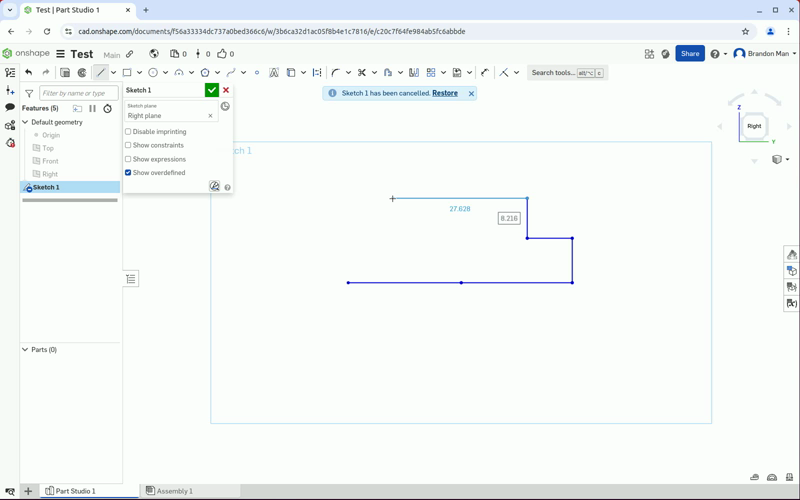
click(392, 198)
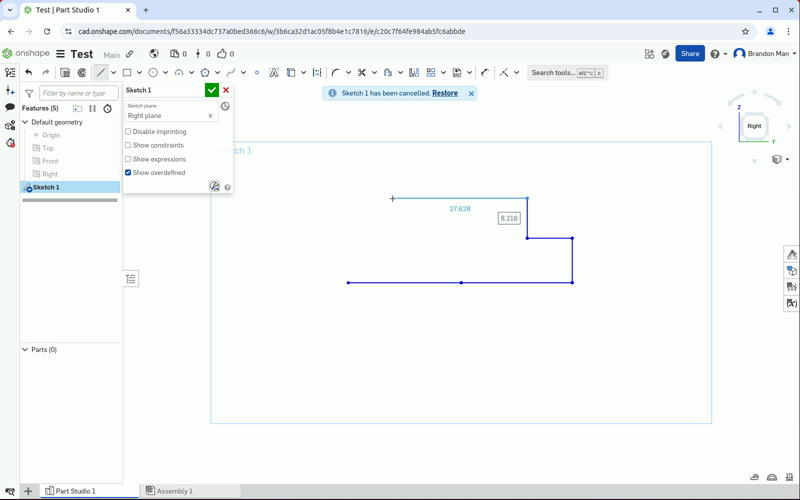
key_up(shift)
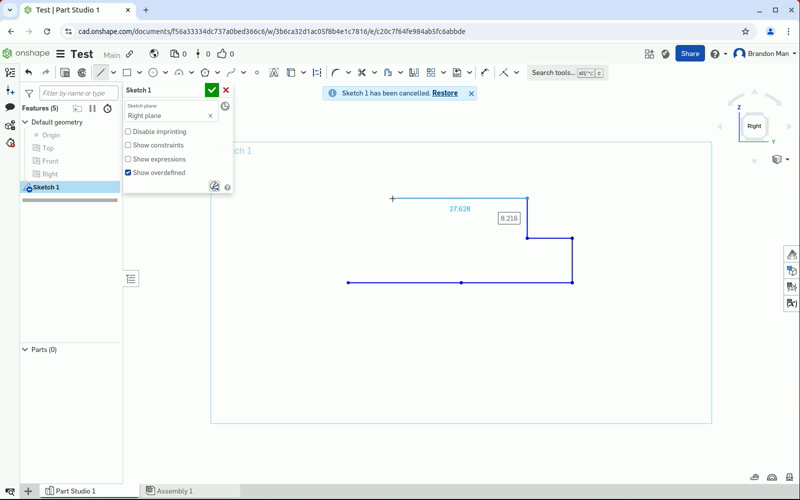
key_down(shift)
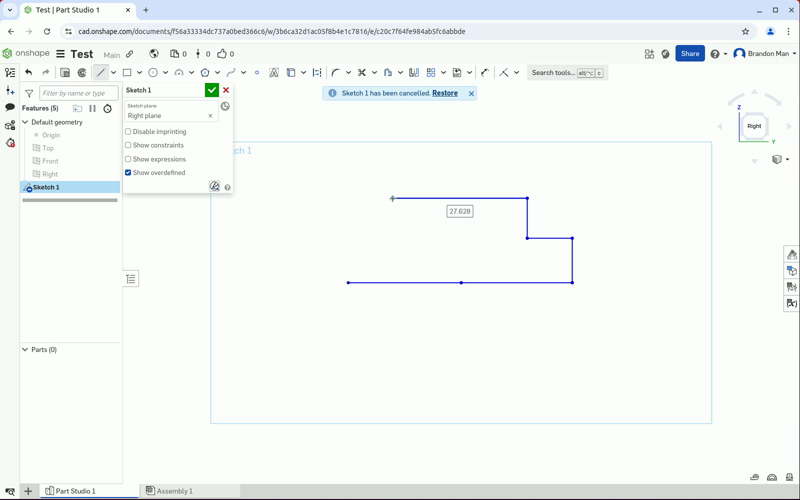
mouse_move(422, 198)
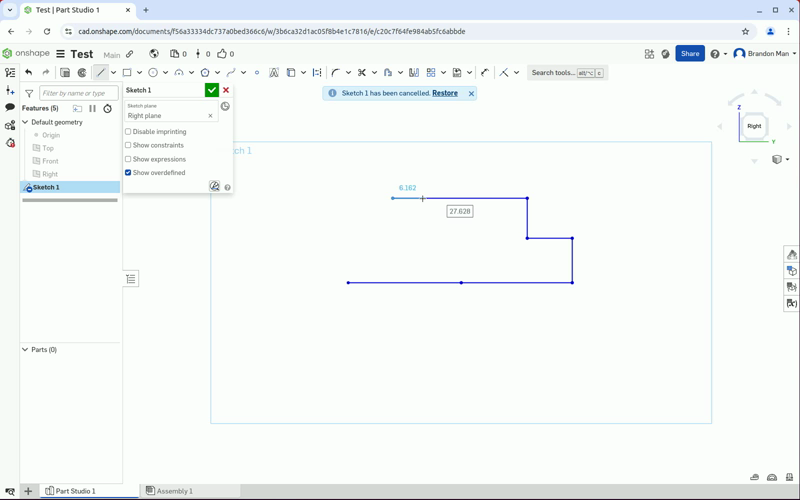
mouse_move(392, 238)
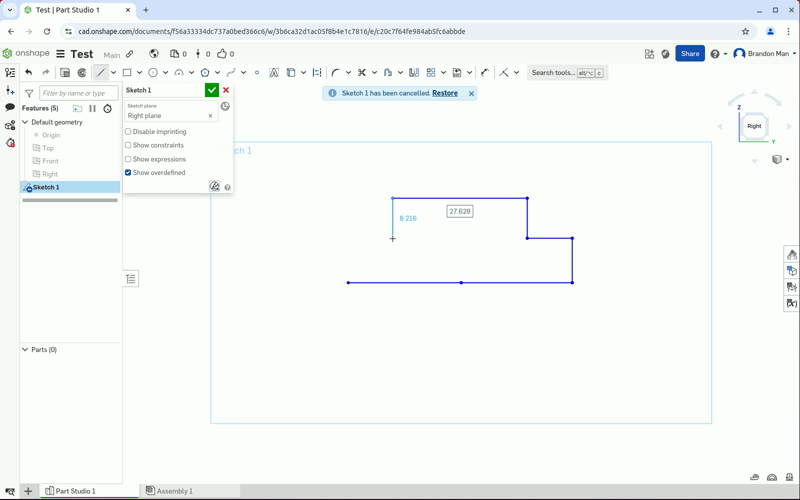
click(392, 238)
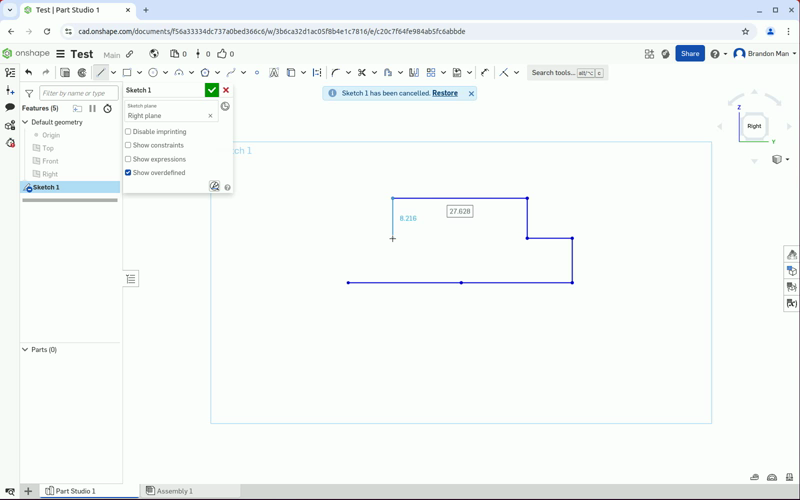
key_up(shift)
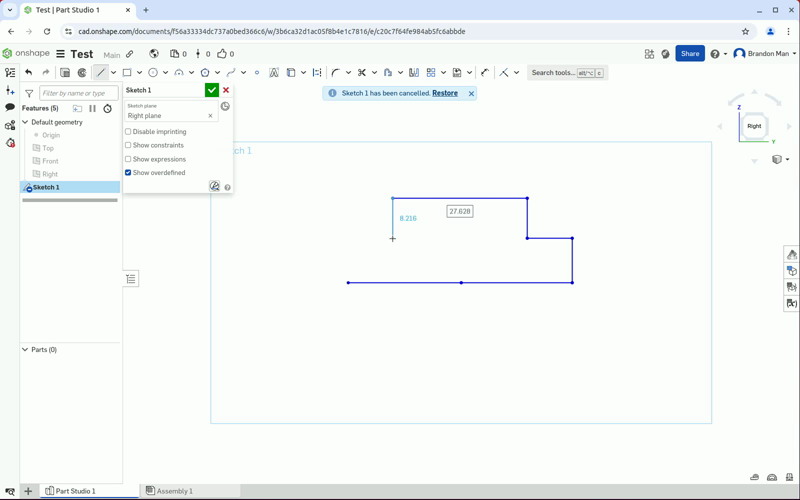
key_down(shift)
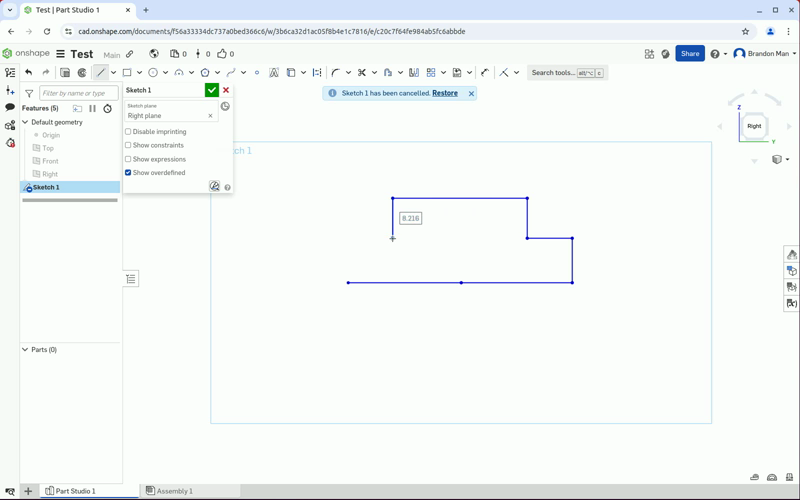
mouse_move(422, 238)
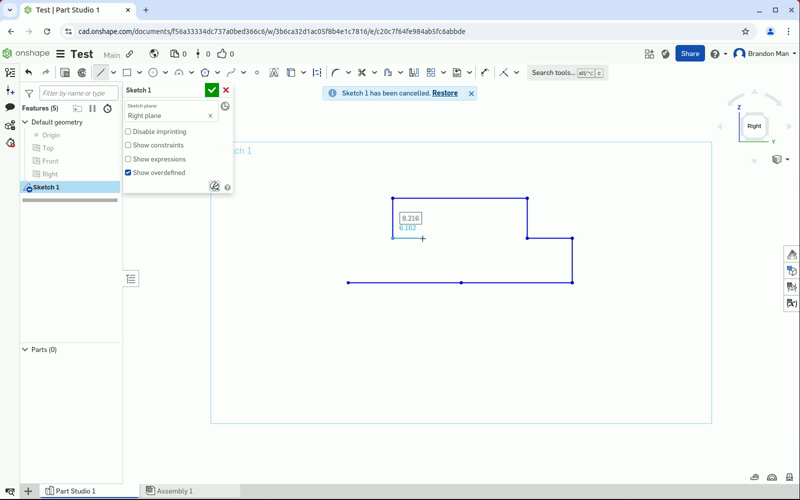
mouse_move(348, 238)
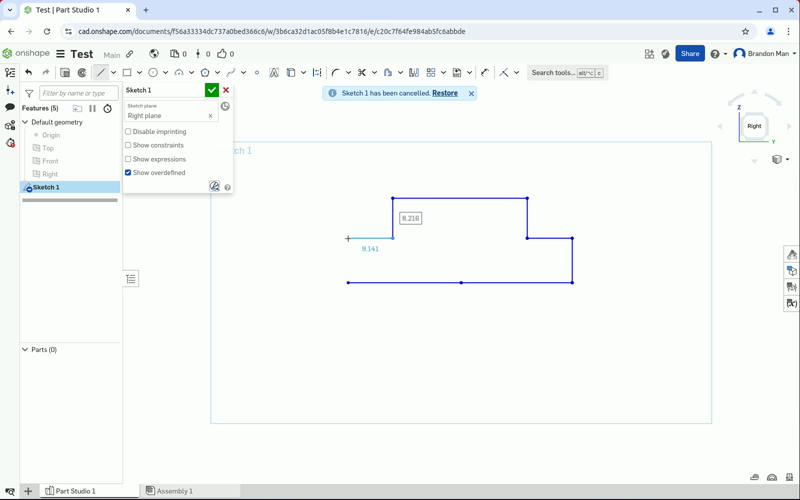
click(348, 238)
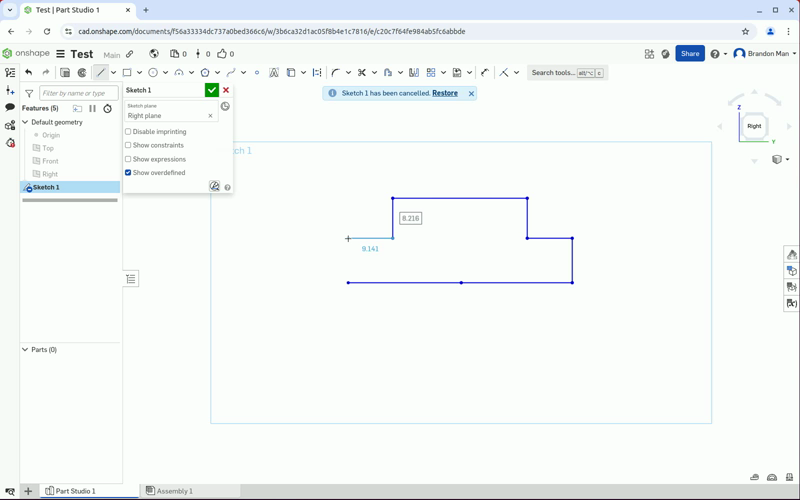
key_up(shift)
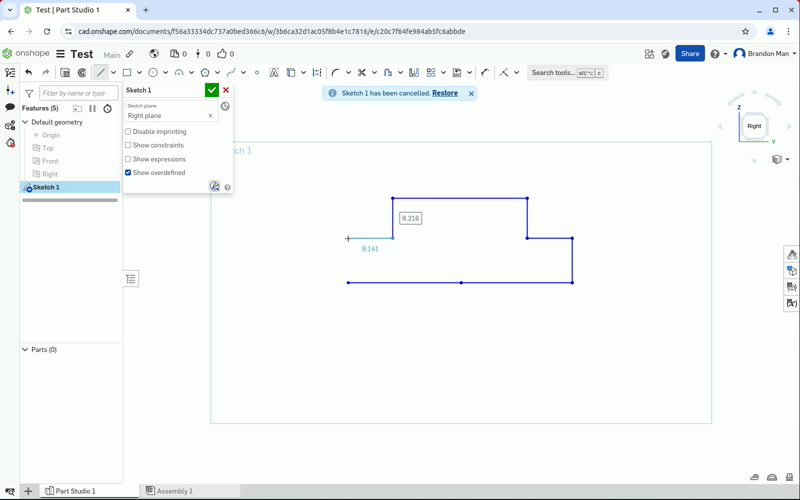
mouse_move(378, 238)
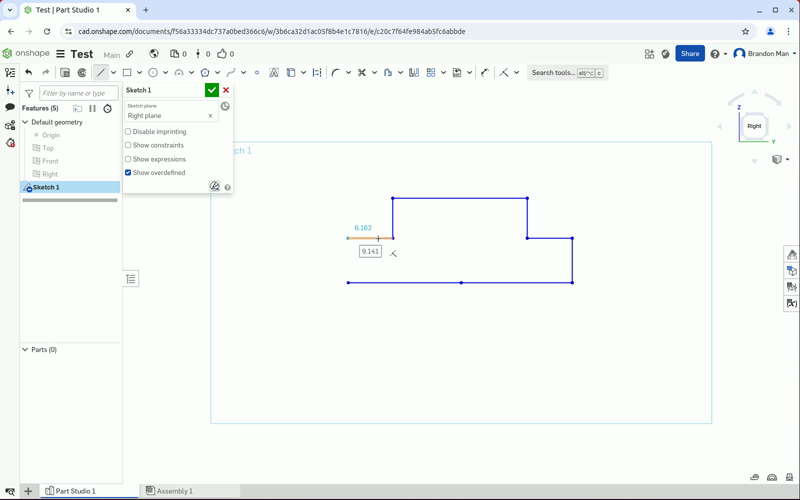
key_down(shift)
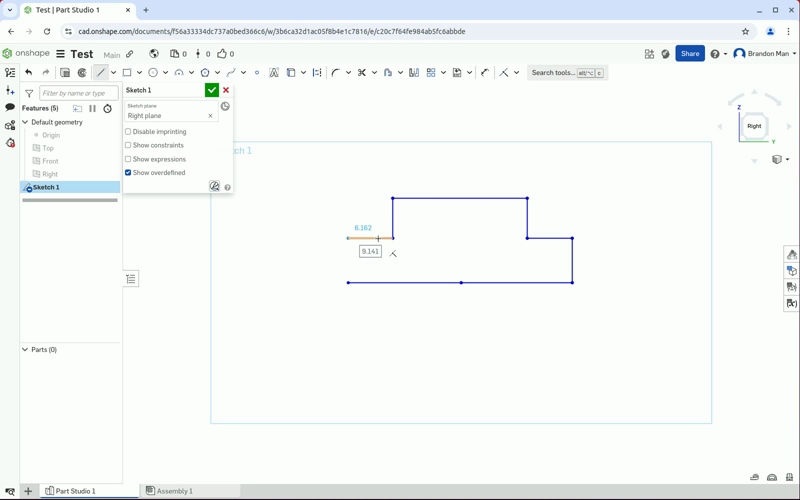
mouse_move(348, 282)
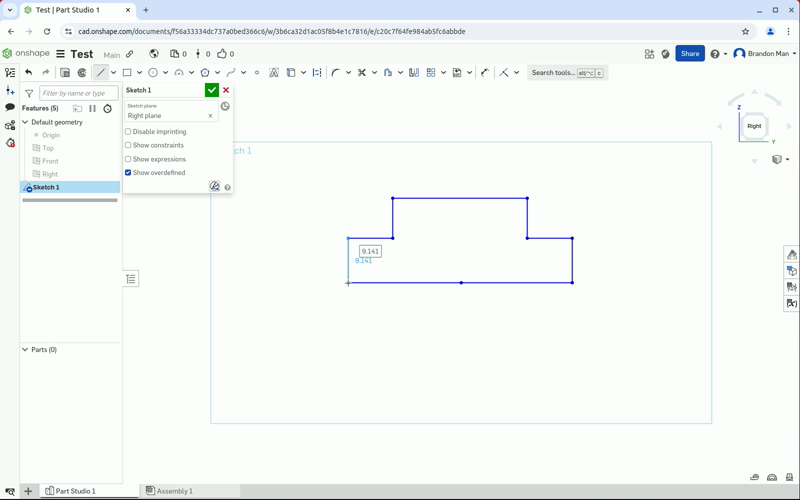
key_up(shift)
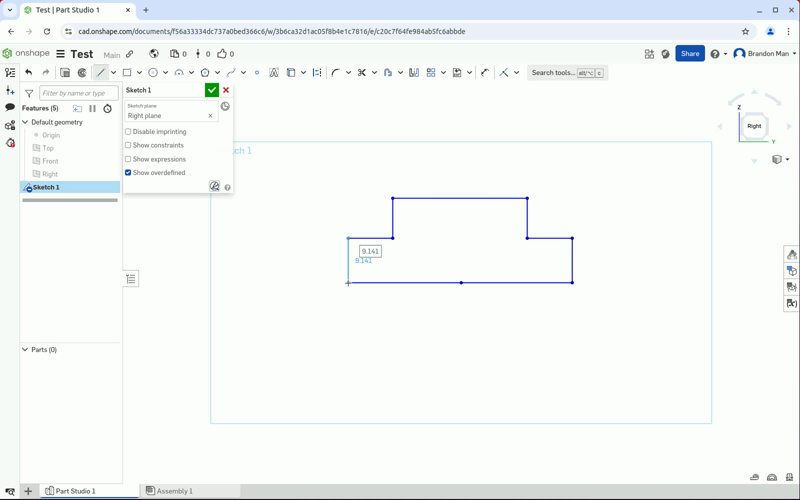
click(348, 282)
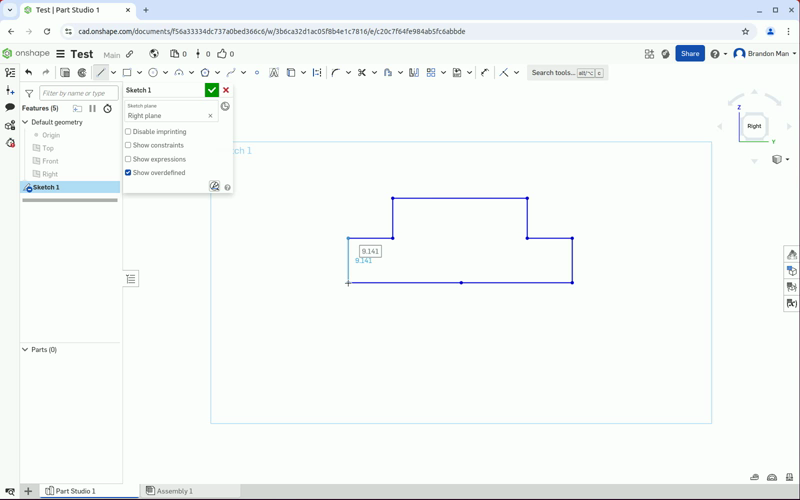
key(esc)
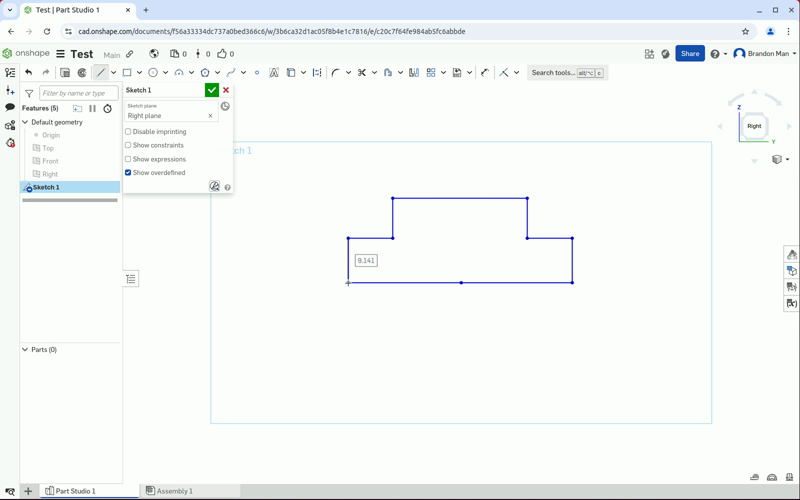
mouse_move(439, 225)
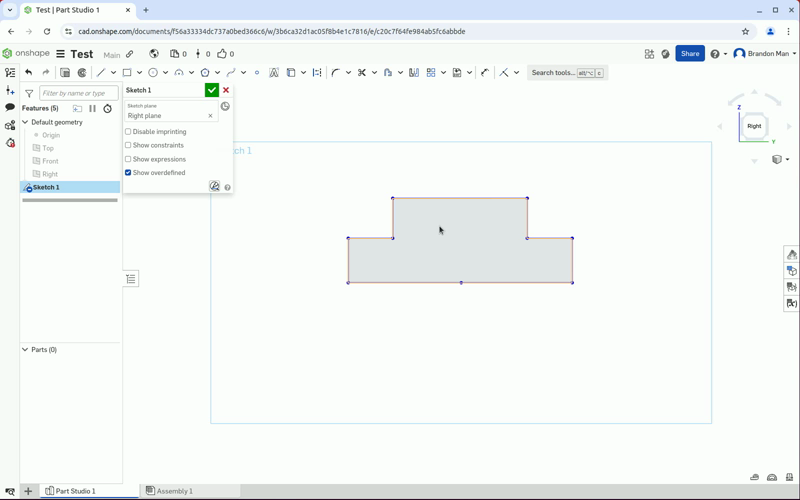
click(439, 225)
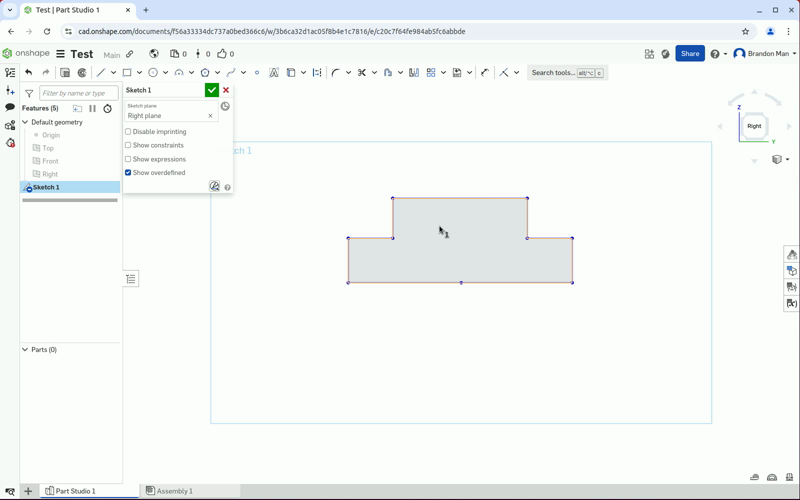
mouse_move(73, 352)
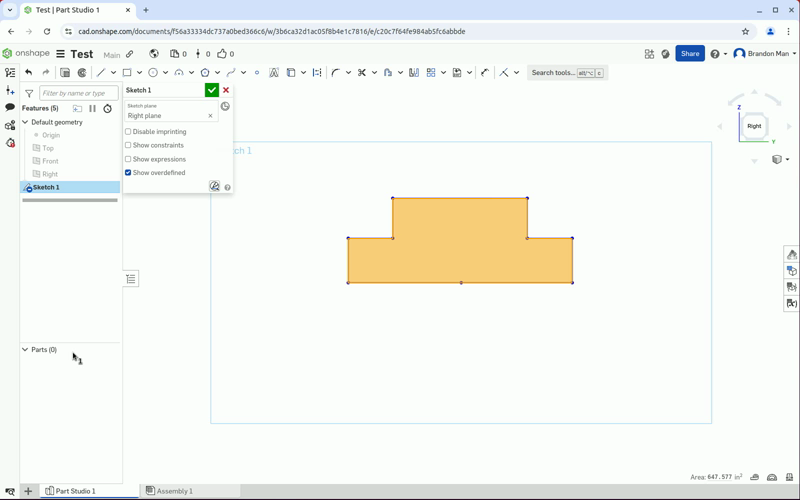
key(shift+y)
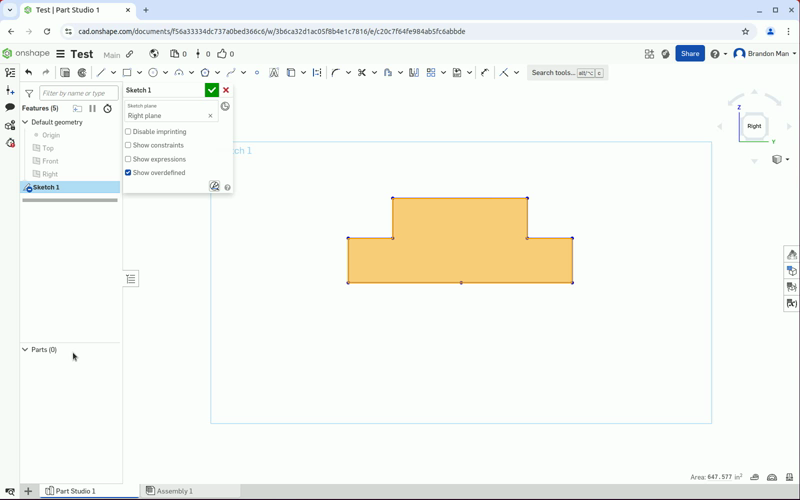
key(shift+e)
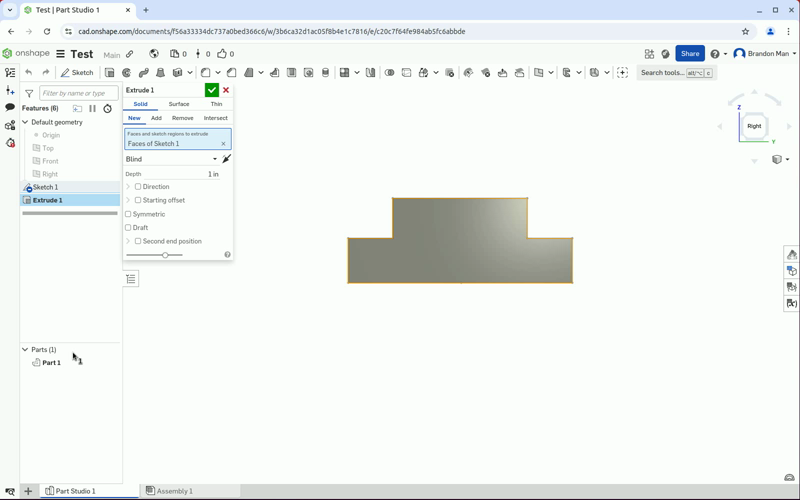
mouse_move(143, 106)
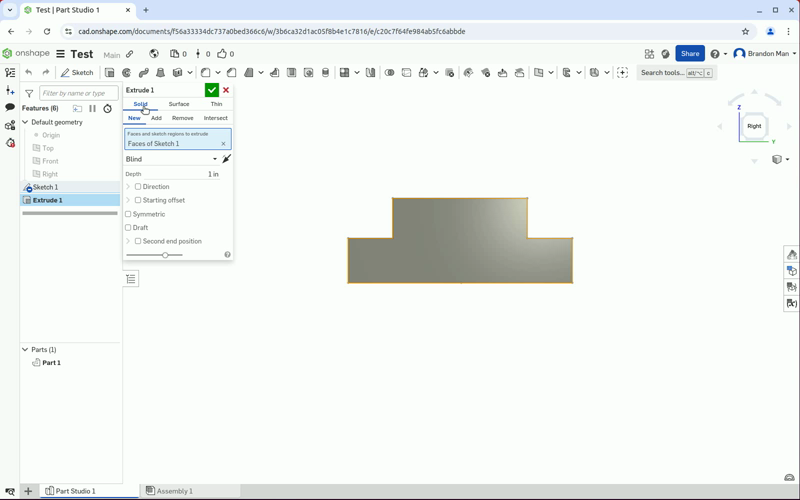
click(143, 106)
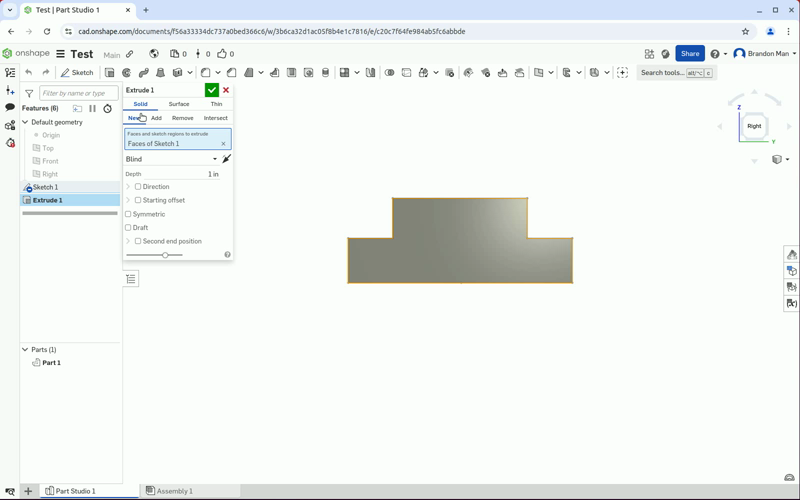
mouse_move(137, 120)
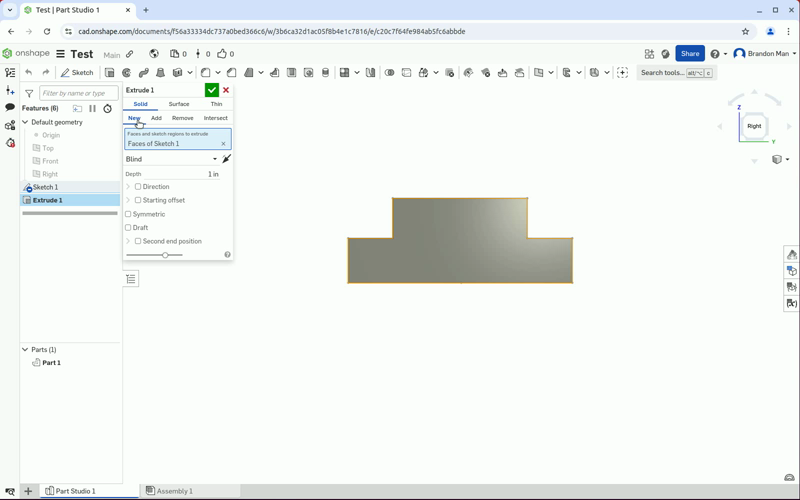
click(137, 120)
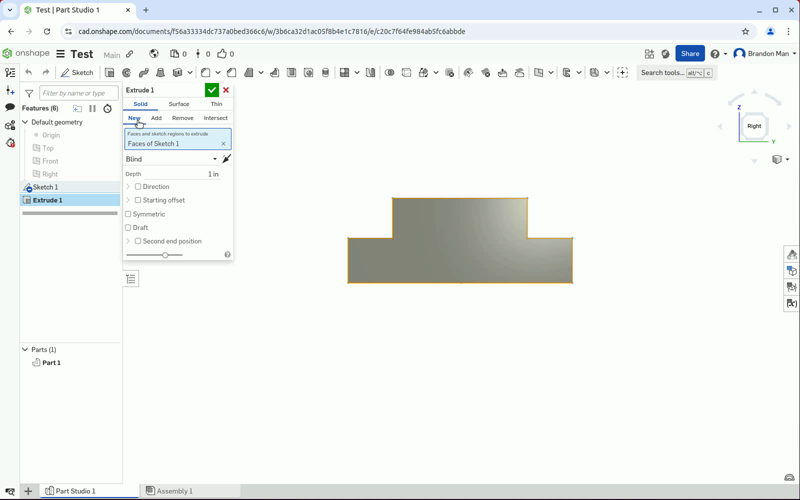
key(tab, 4)
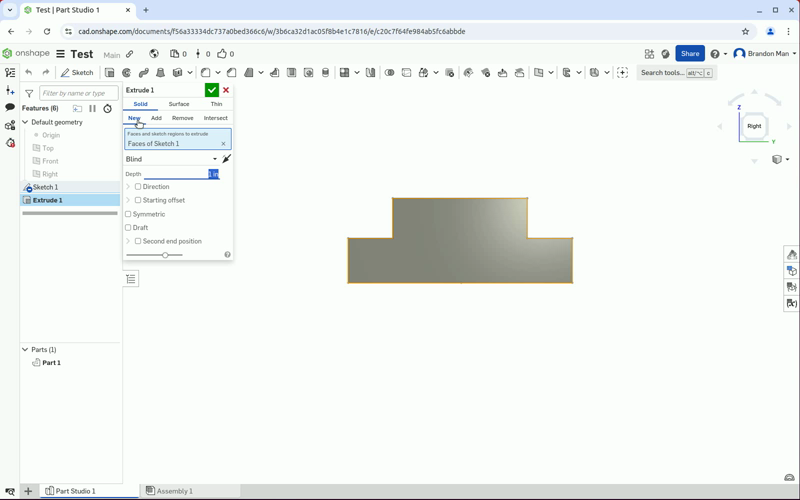
text(18.535)
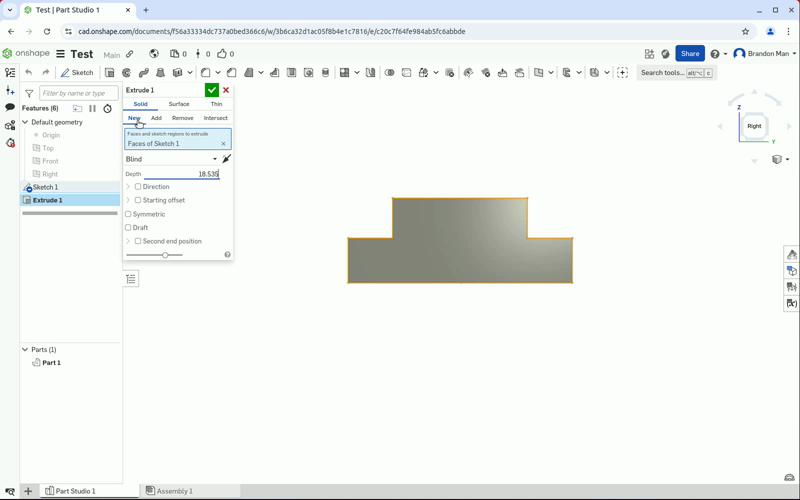
key(enter)
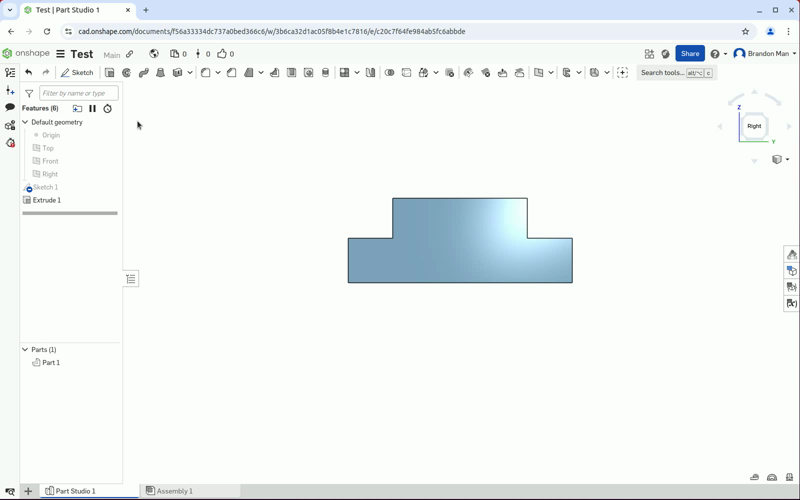
key(shift+h)
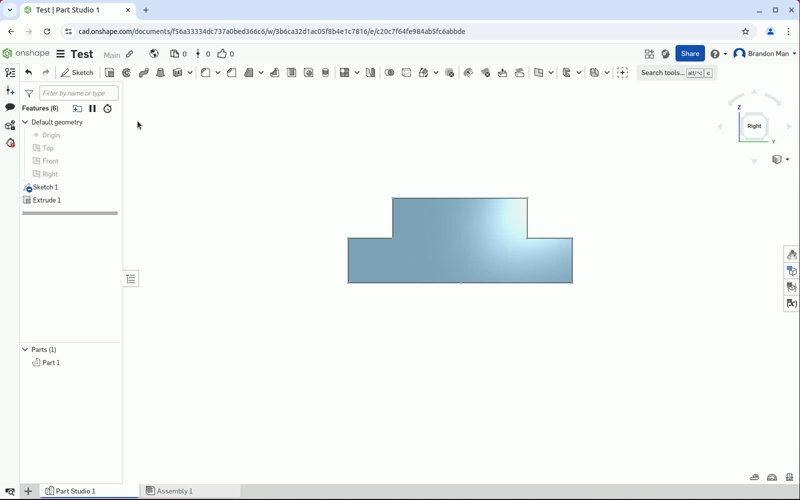
key(shift+h)
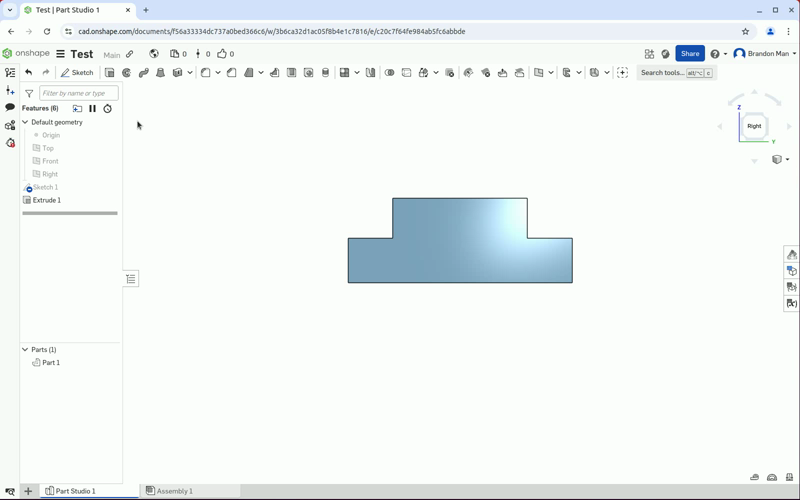
mouse_move(73, 189)
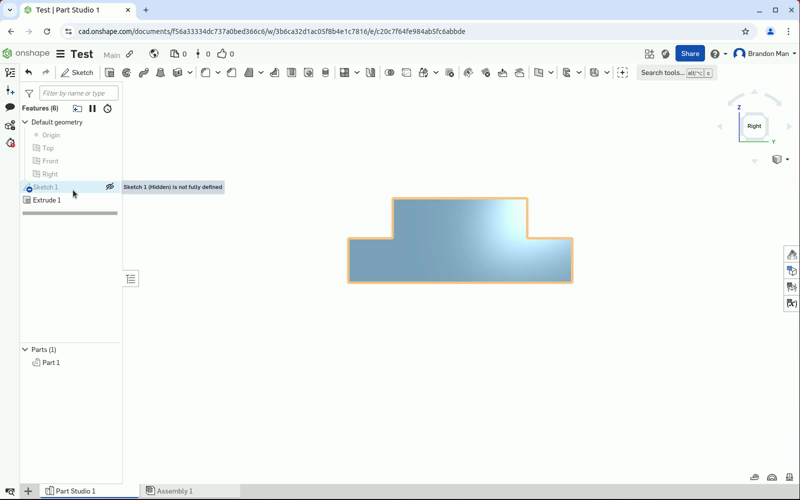
click(73, 189)
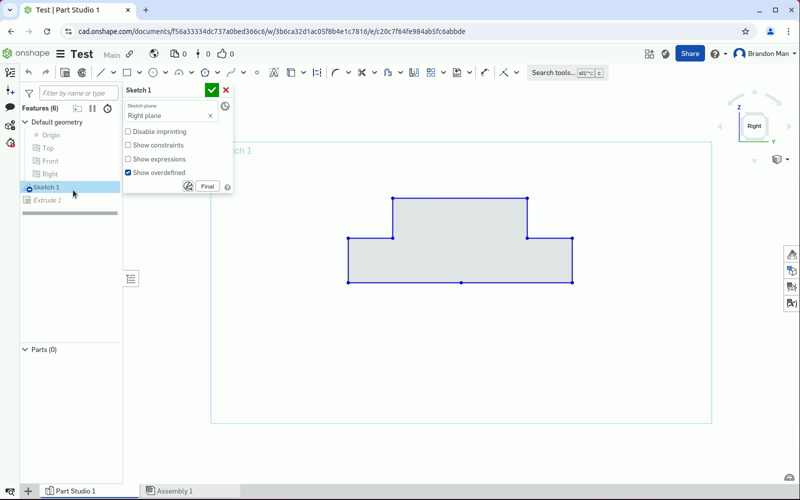
mouse_move(229, 92)
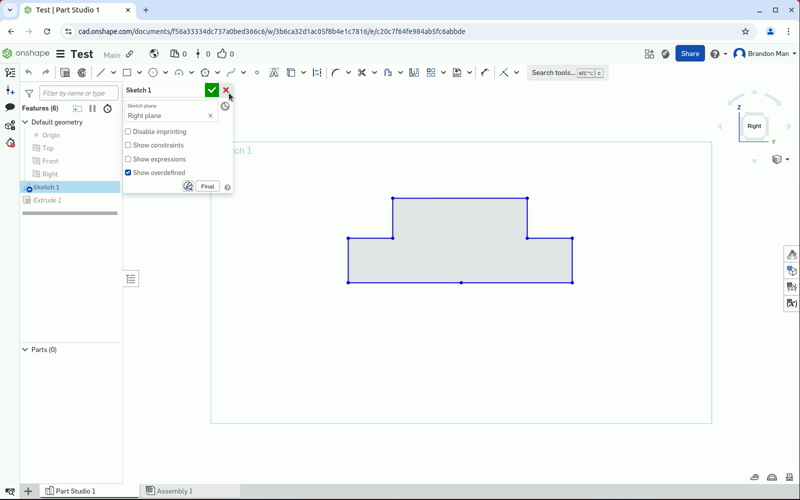
click(229, 92)
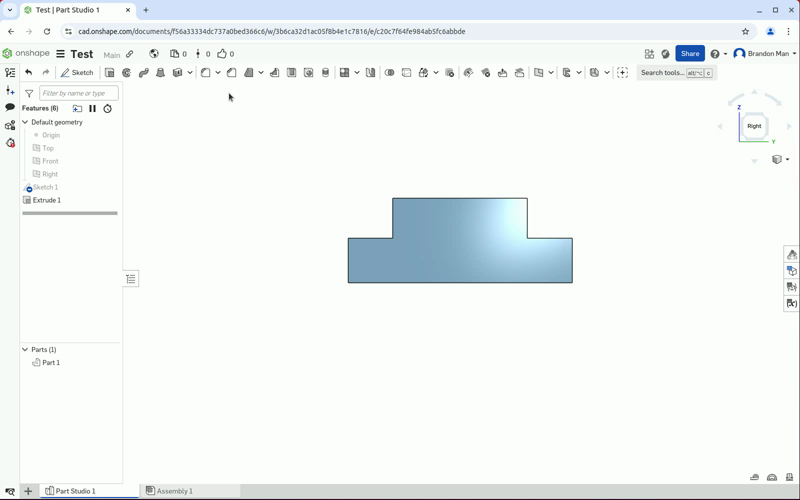
mouse_move(73, 352)
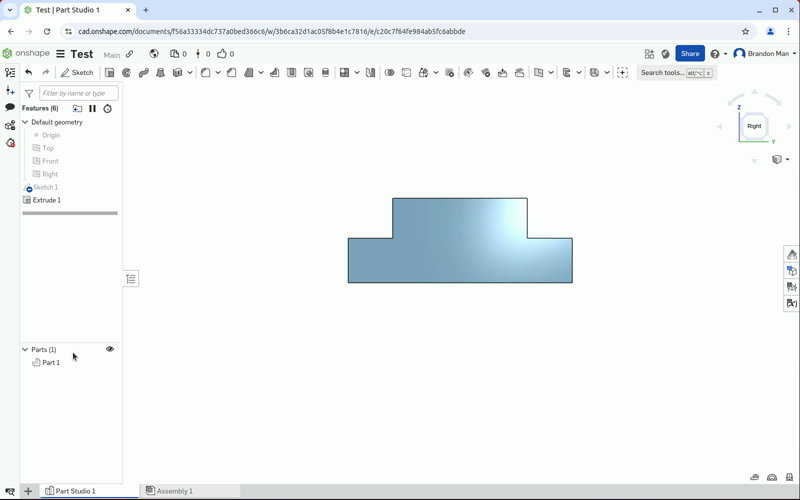
key(y)
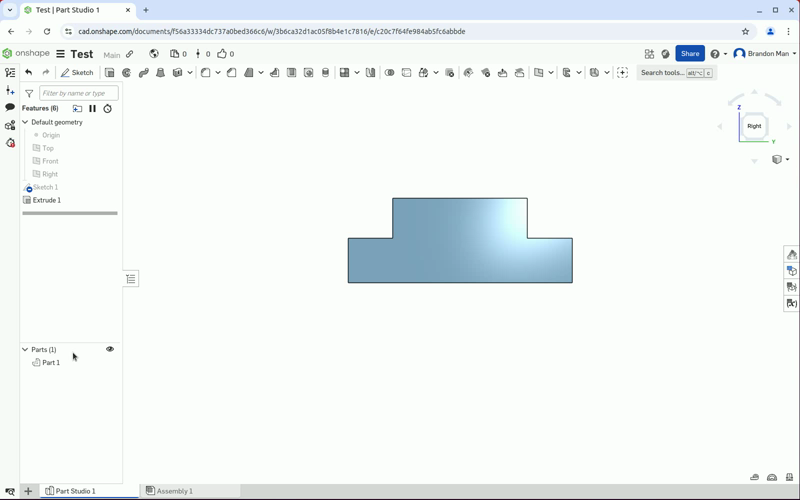
key(shift+p)
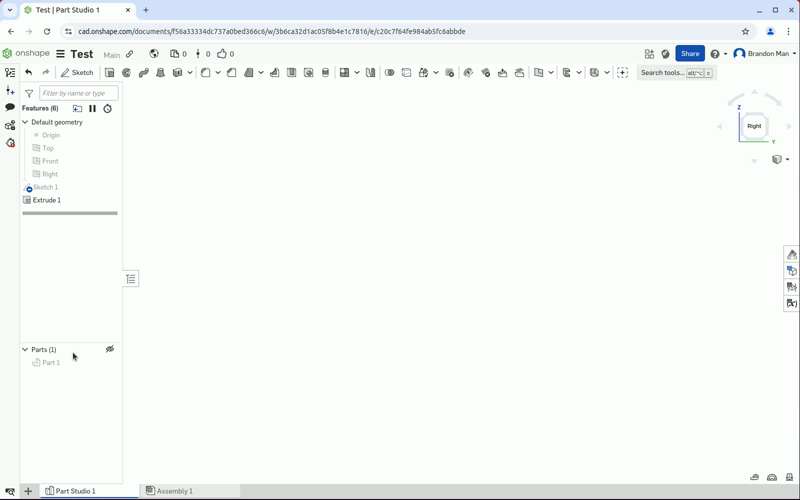
key(space)
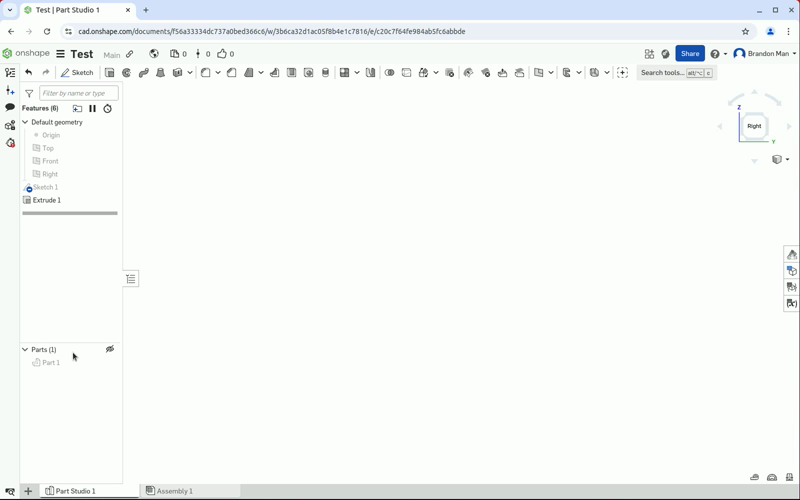
key_down(shift)
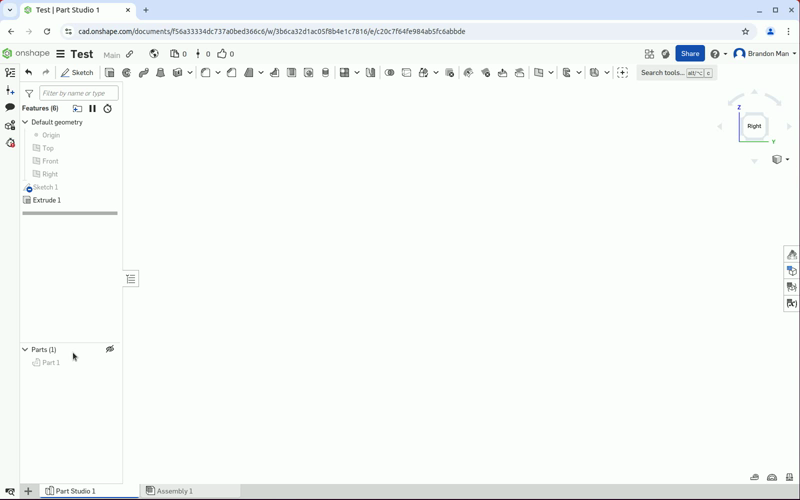
key(right)
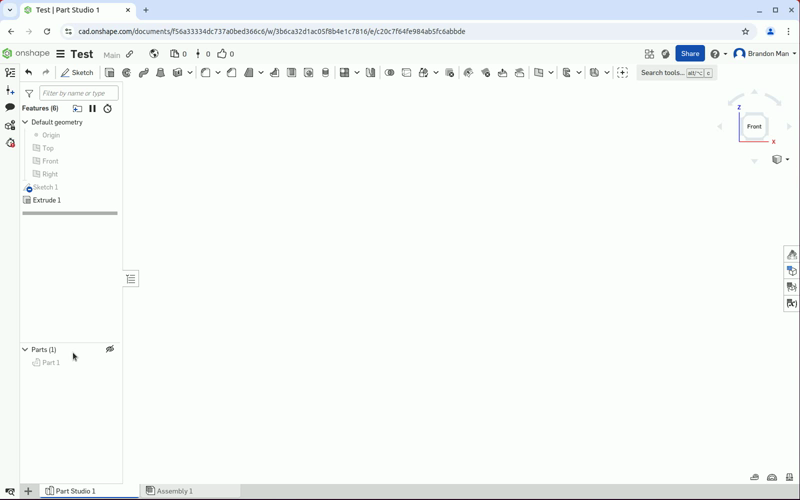
key_up(shift)
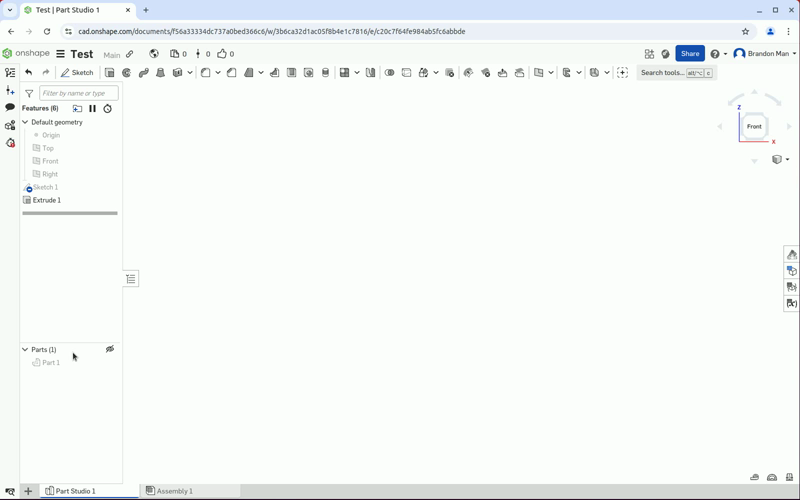
key(space)
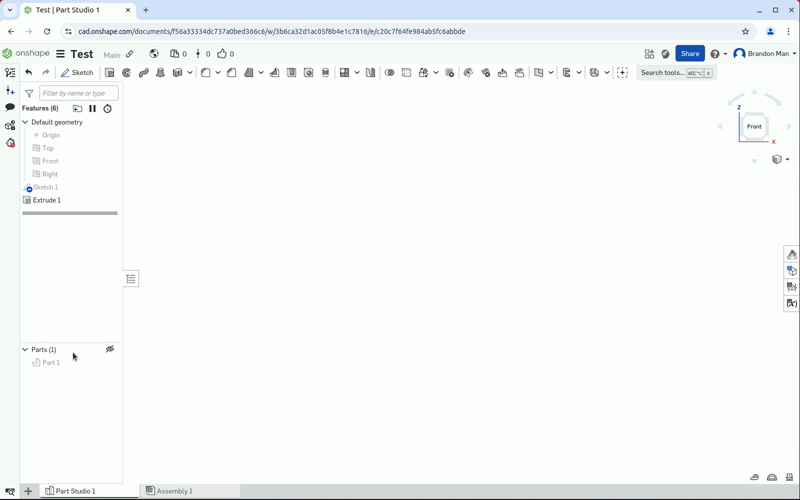
key_down(shift)
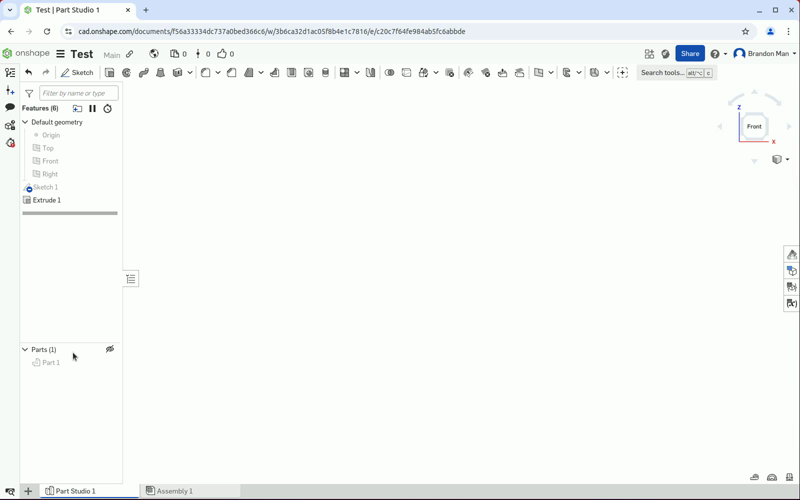
key(down)
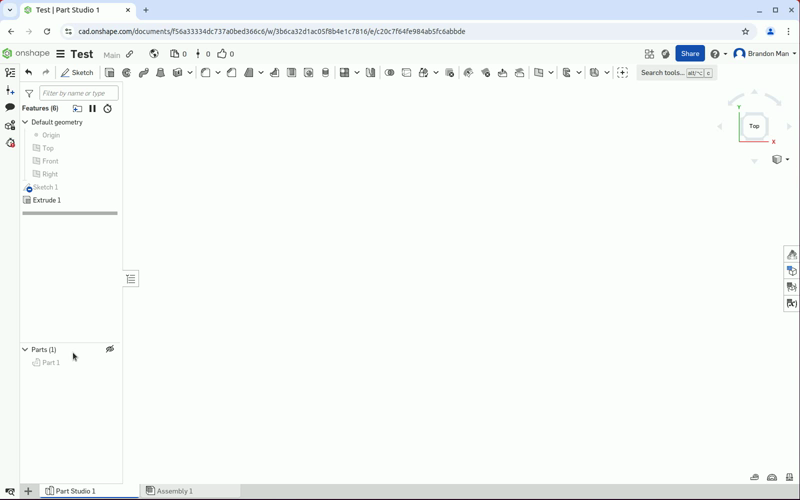
key_up(shift)
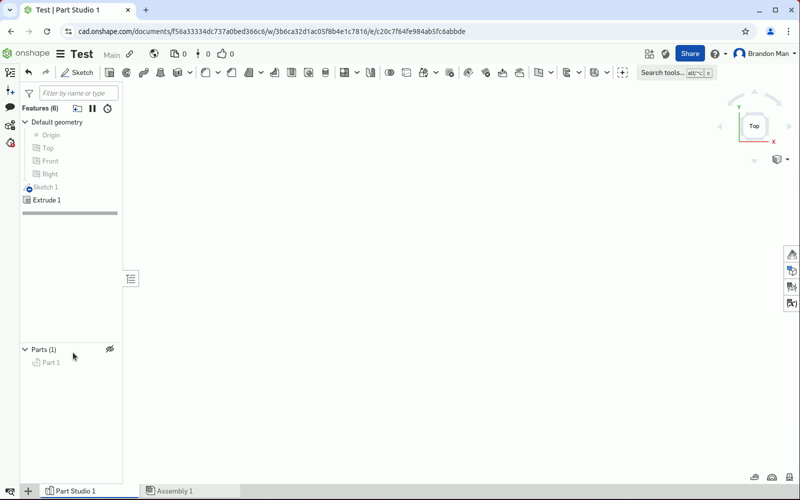
mouse_move(73, 352)
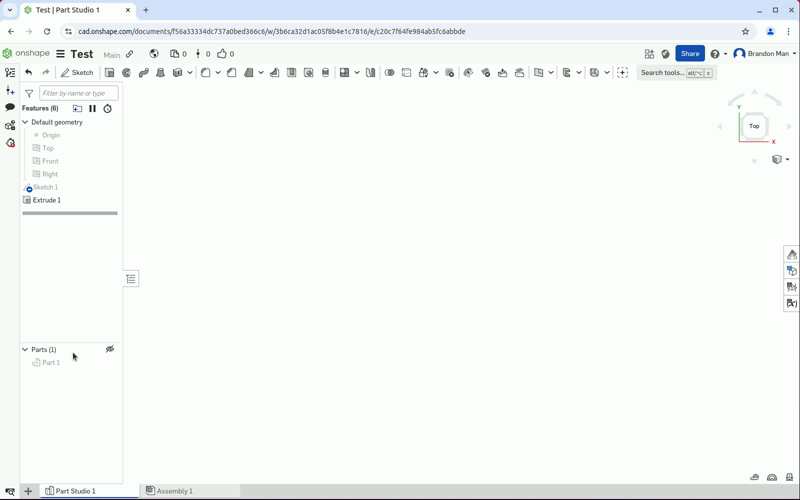
key(shift+y)
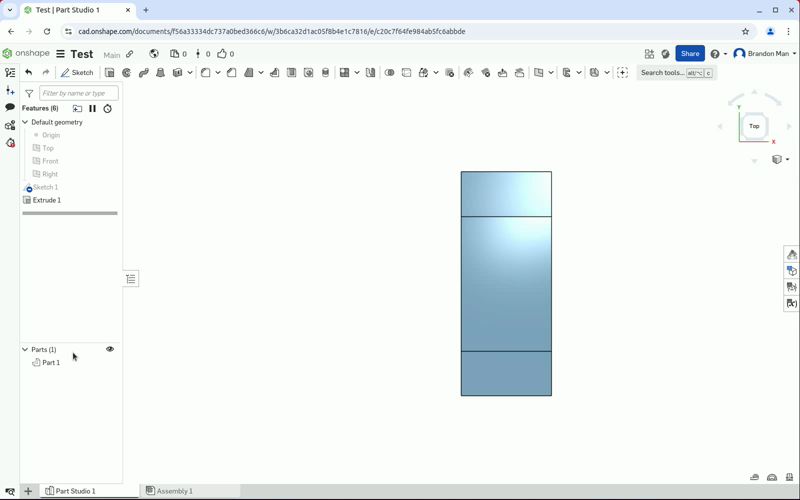
mouse_move(541, 75)
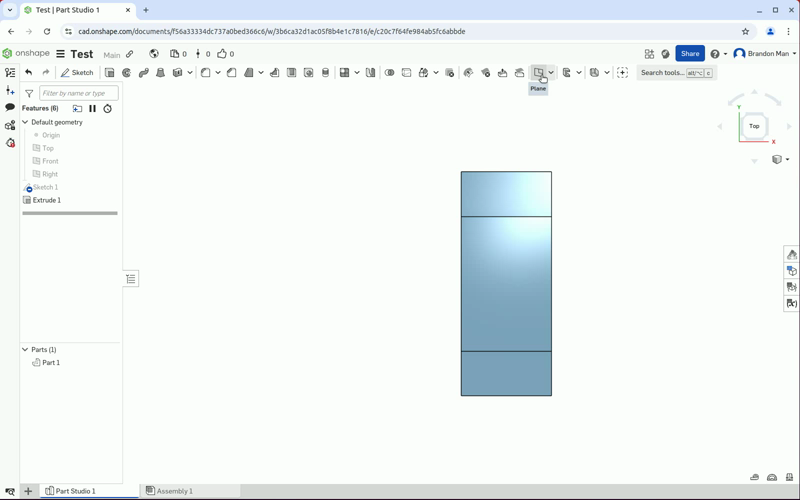
click(541, 75)
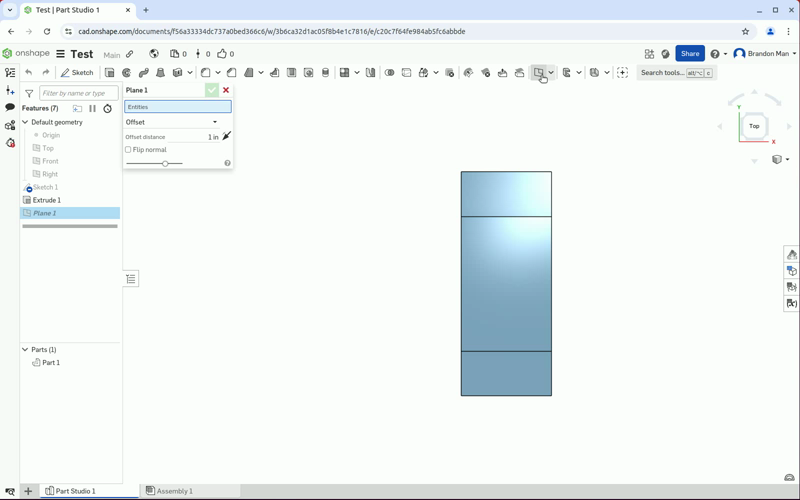
mouse_move(73, 150)
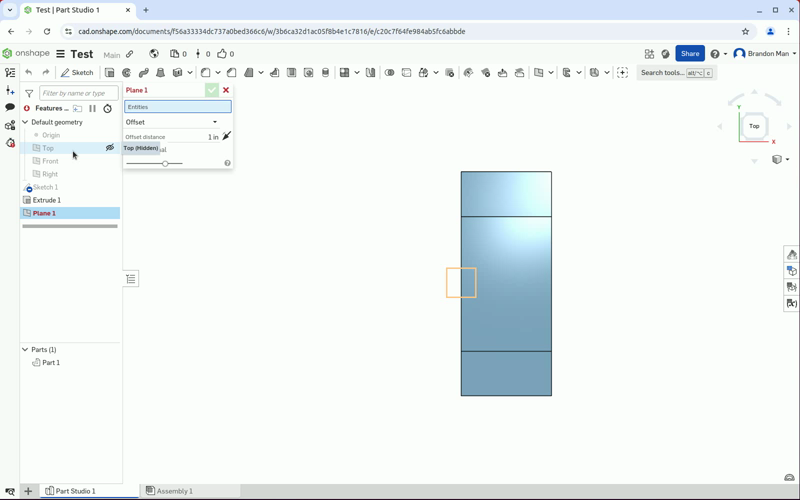
click(73, 150)
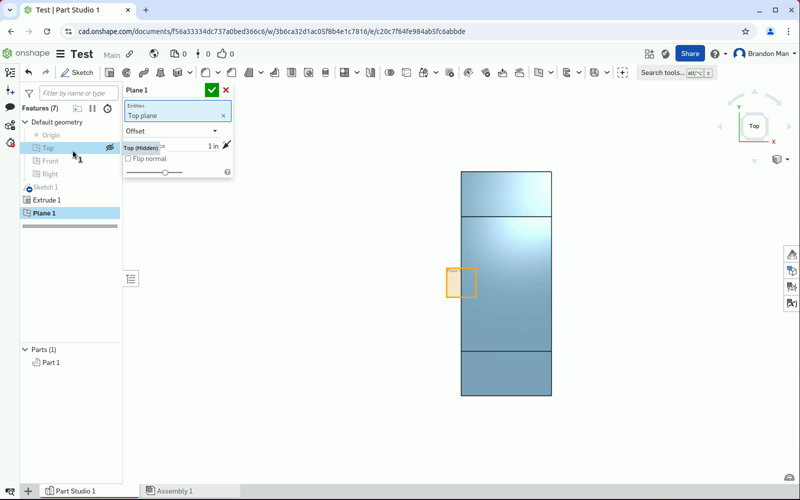
key(tab, 2)
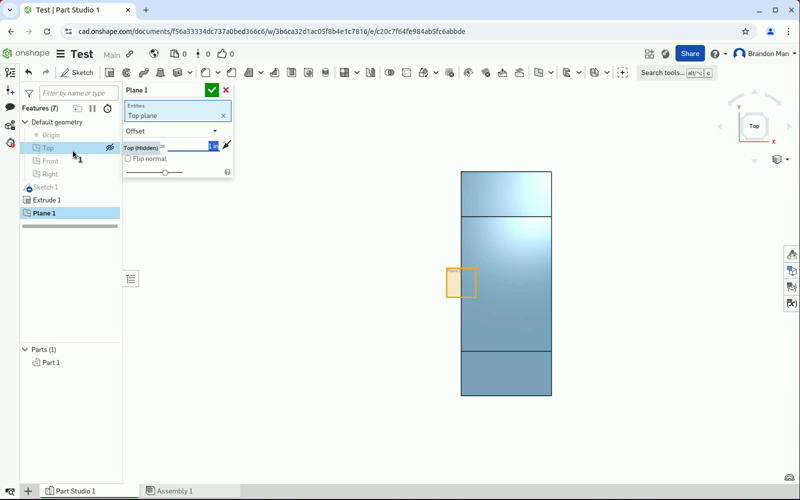
text(17.562)
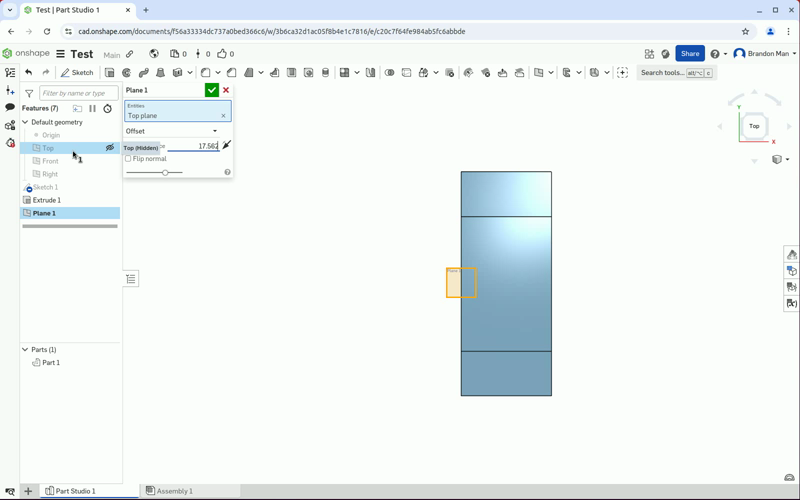
key(enter, 2)
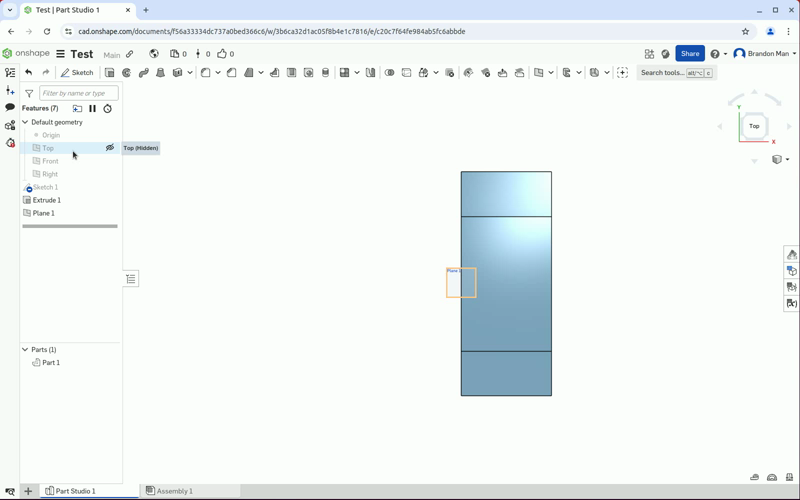
key(shift+s)
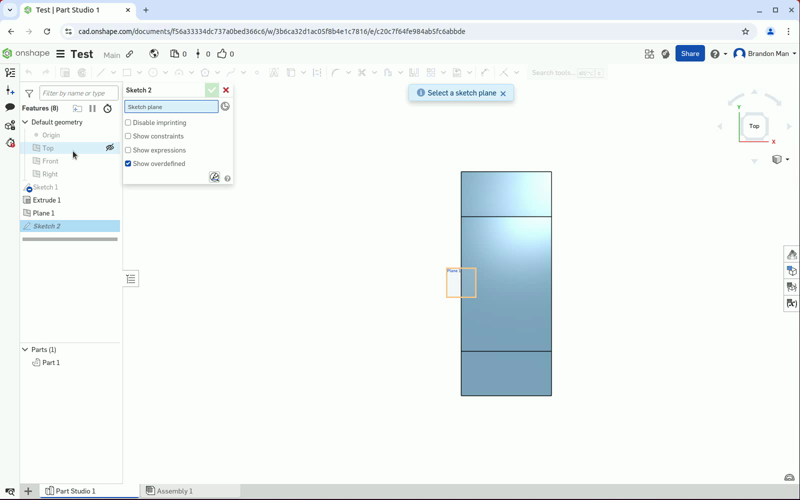
mouse_move(73, 215)
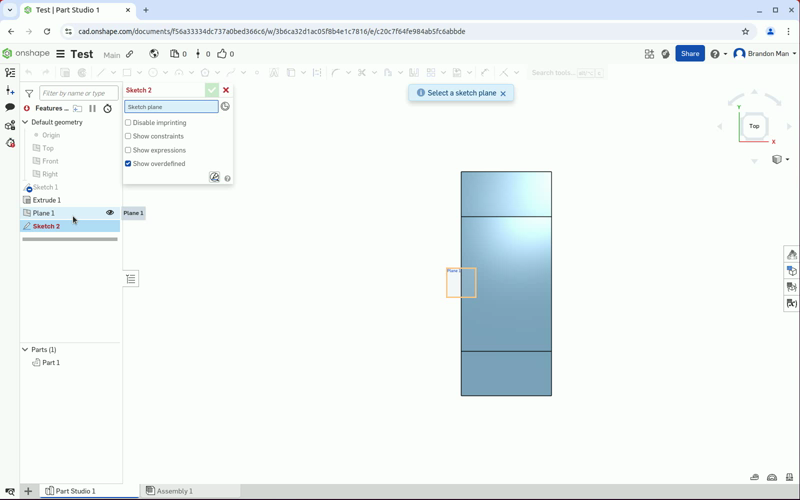
click(73, 215)
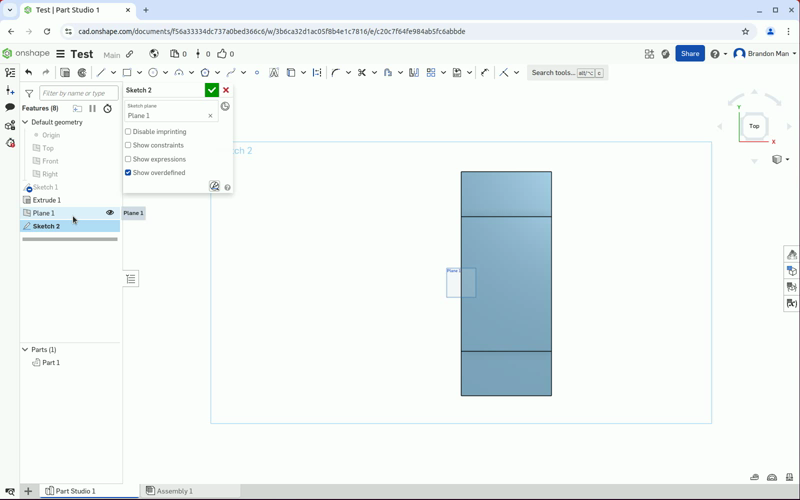
mouse_move(73, 352)
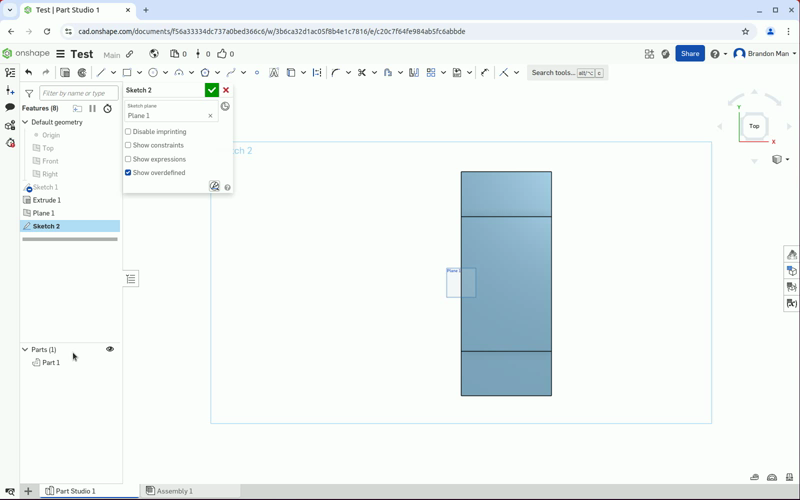
key(y)
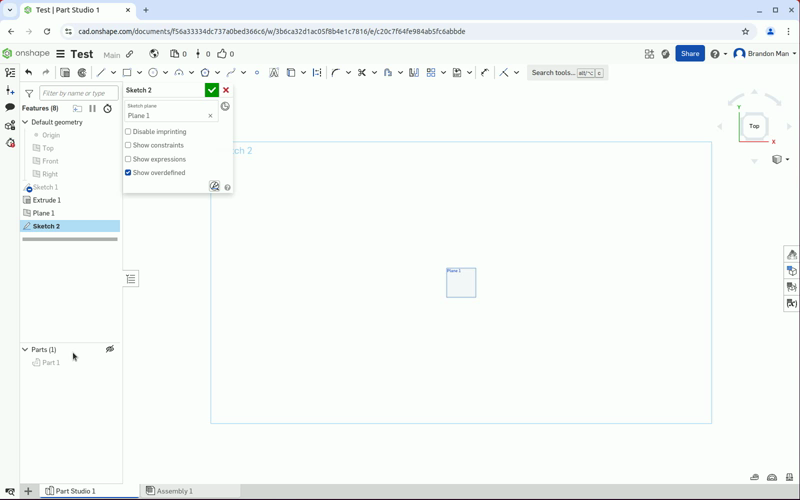
key(c)
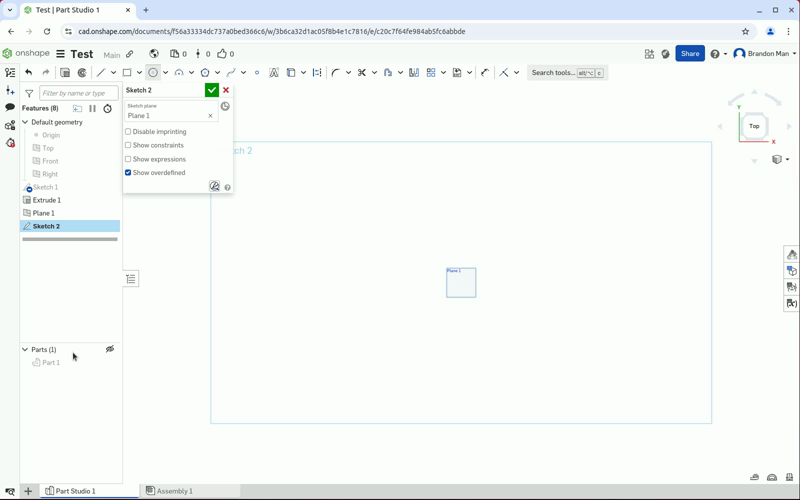
key_down(shift)
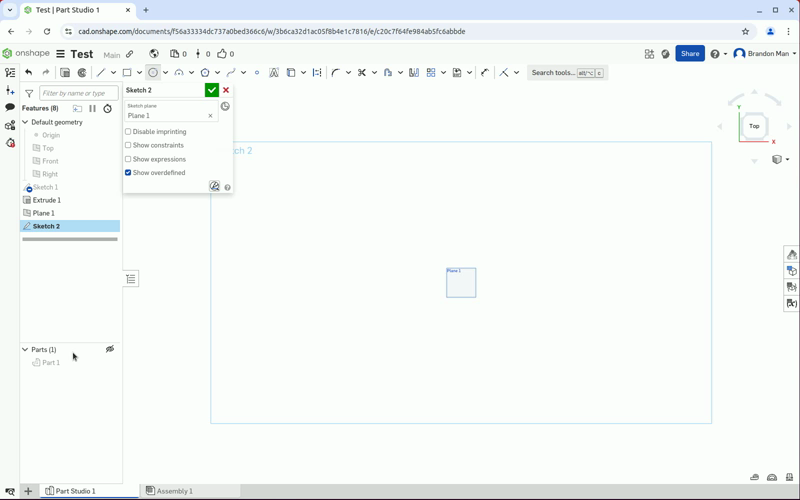
mouse_move(505, 282)
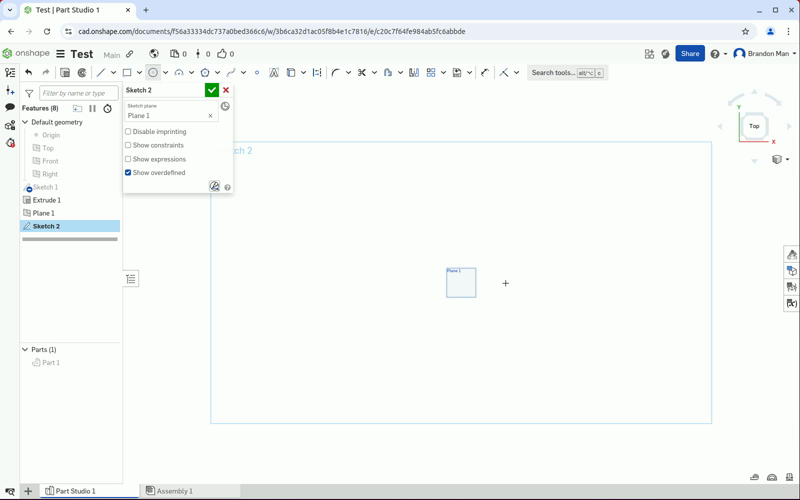
click(505, 282)
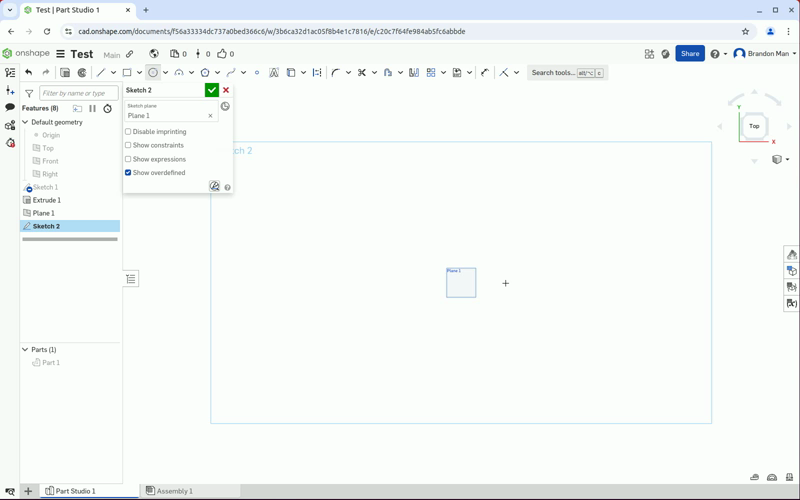
key_up(shift)
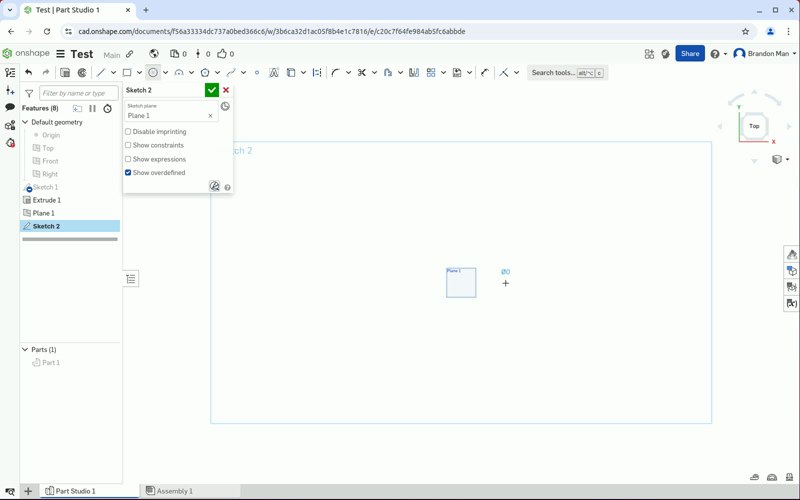
mouse_move(547, 282)
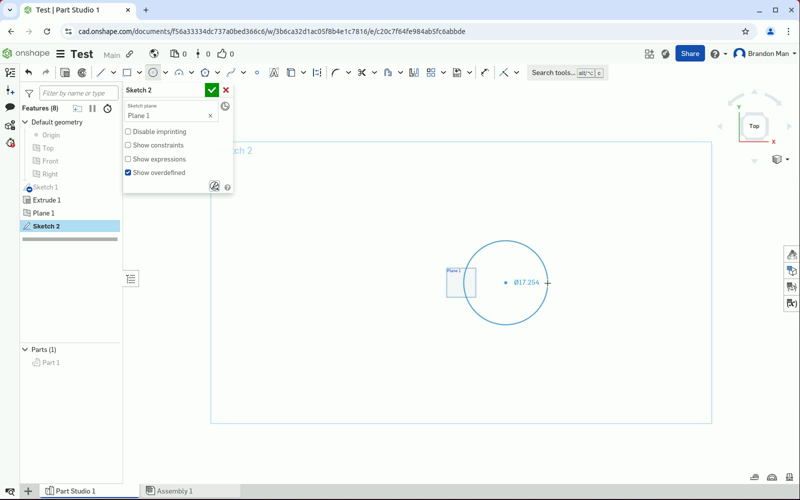
click(547, 282)
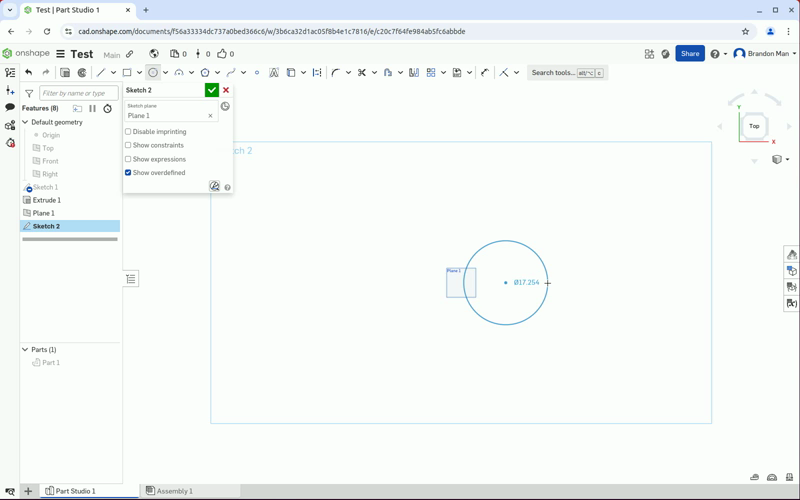
key(esc)
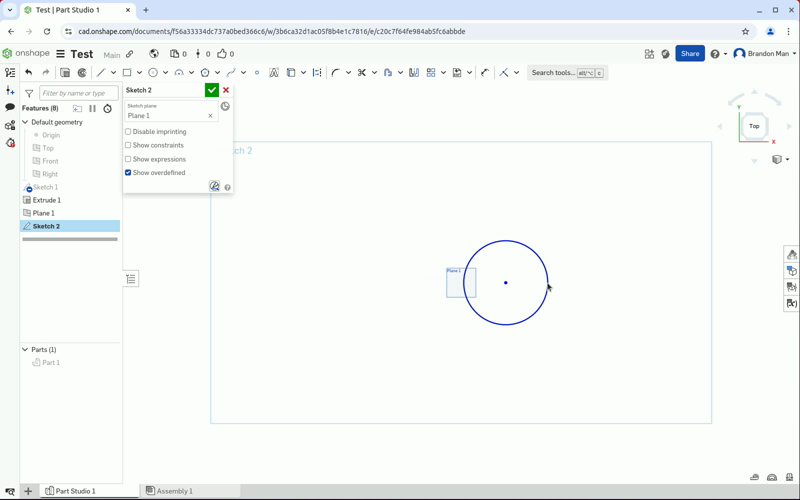
key(c)
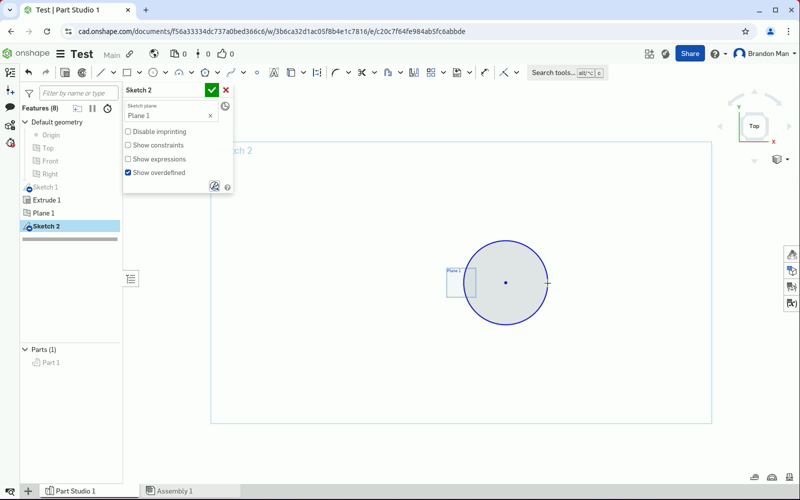
key_down(shift)
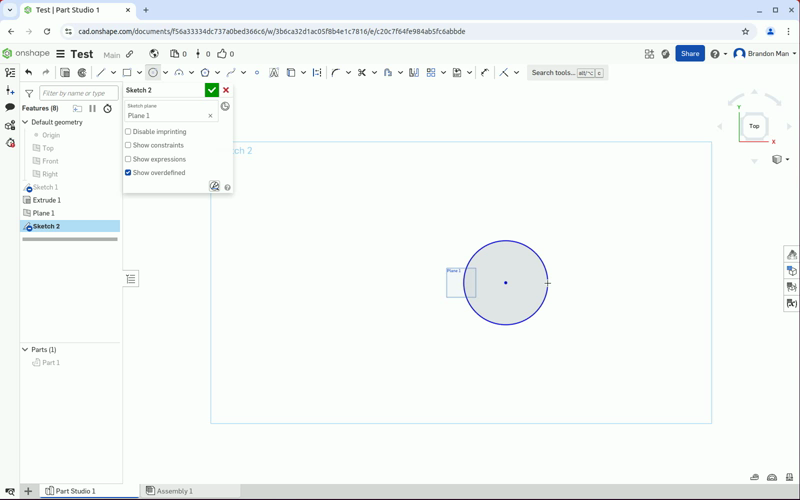
mouse_move(505, 282)
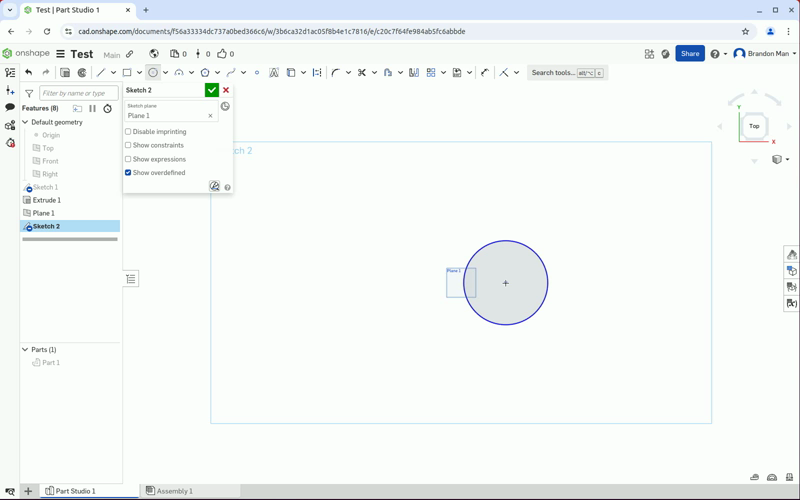
click(505, 282)
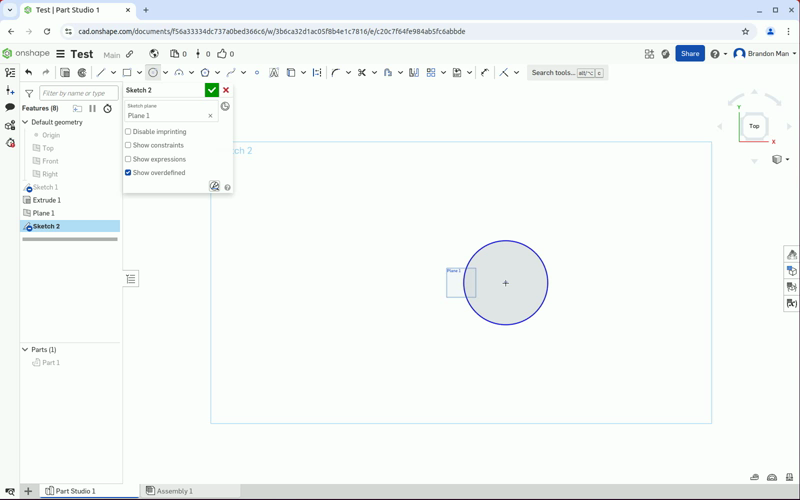
key_up(shift)
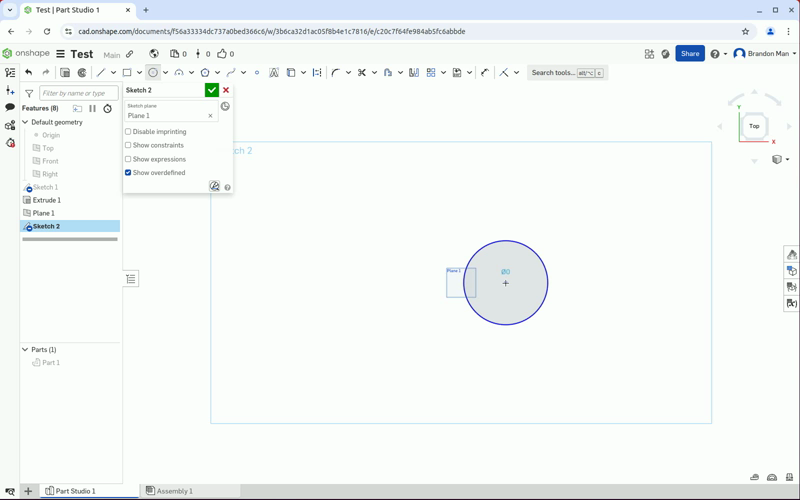
mouse_move(534, 282)
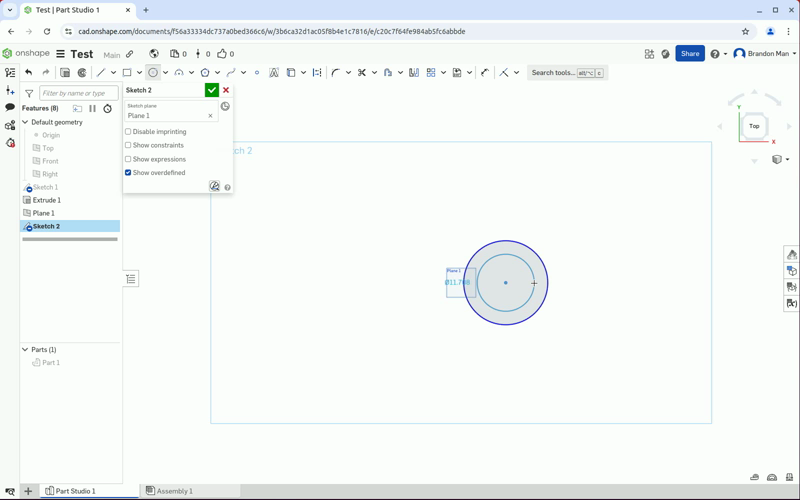
click(534, 282)
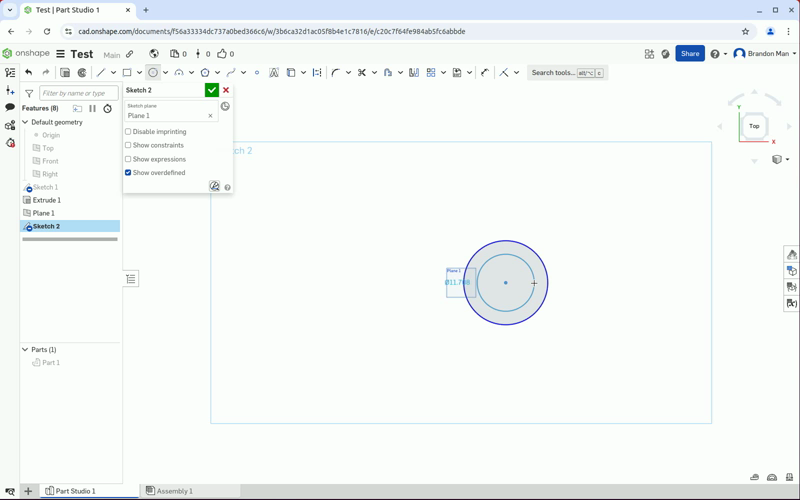
key(esc)
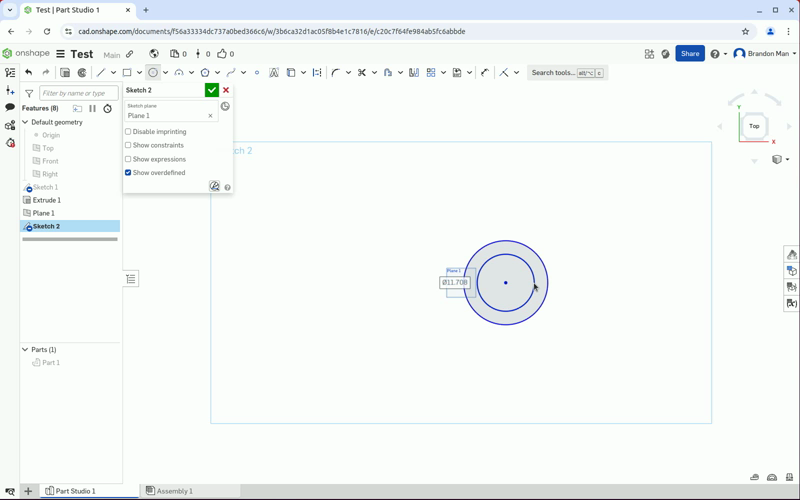
mouse_move(521, 316)
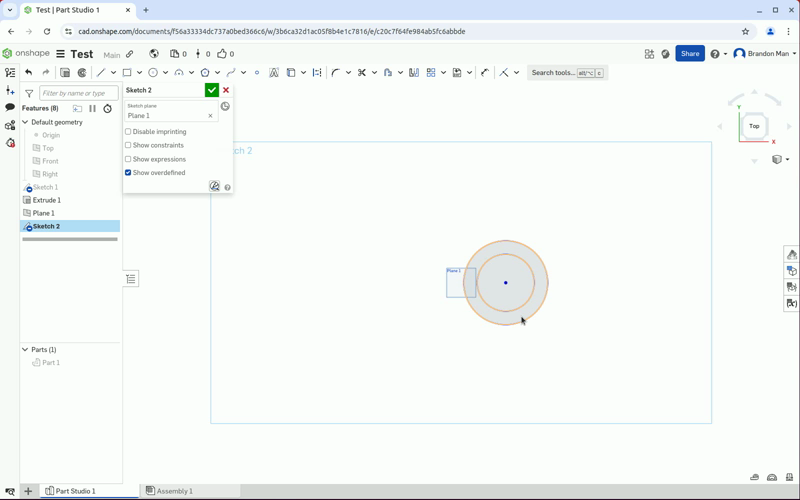
click(521, 316)
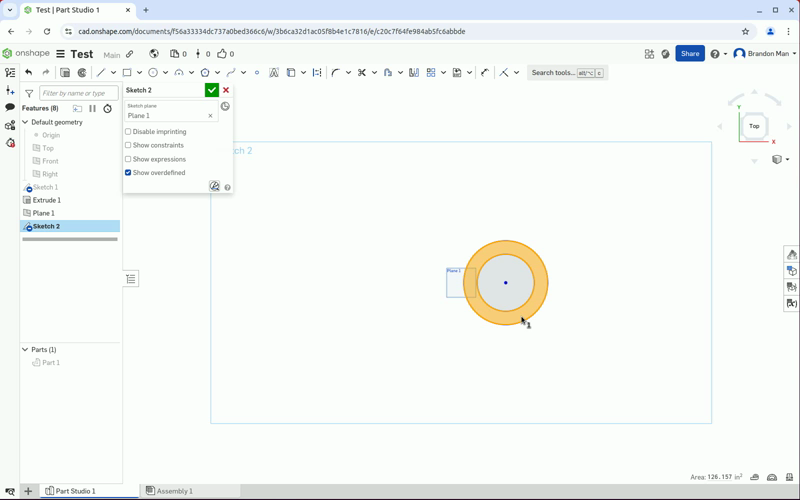
mouse_move(73, 352)
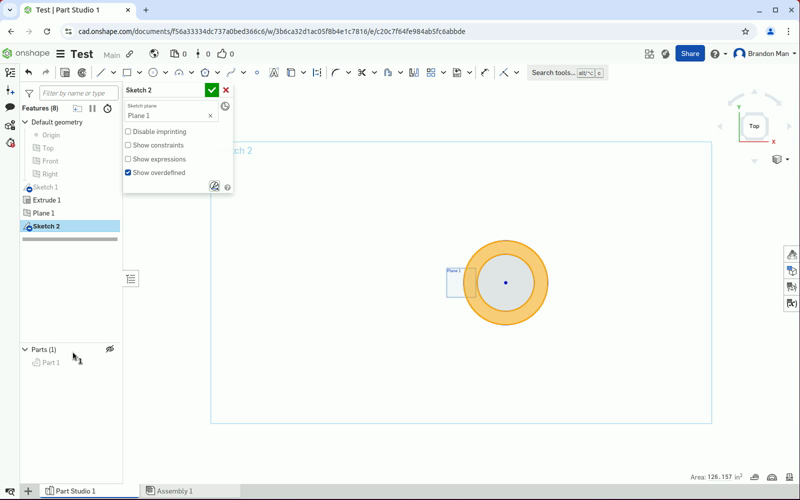
key(shift+y)
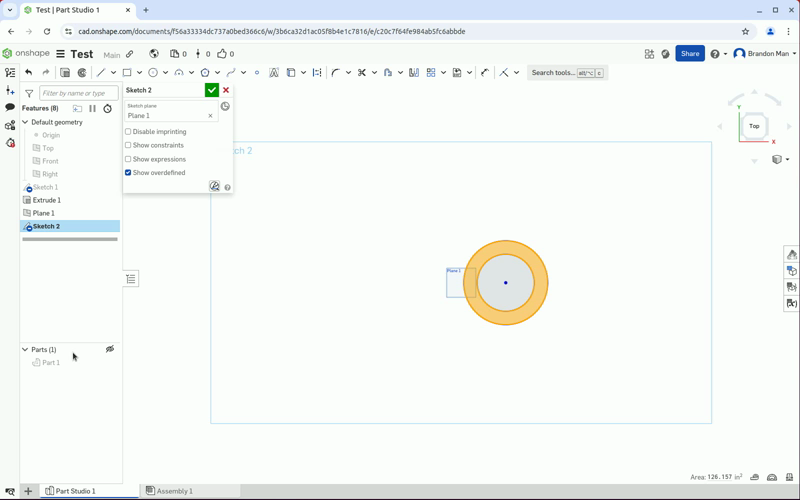
key(shift+e)
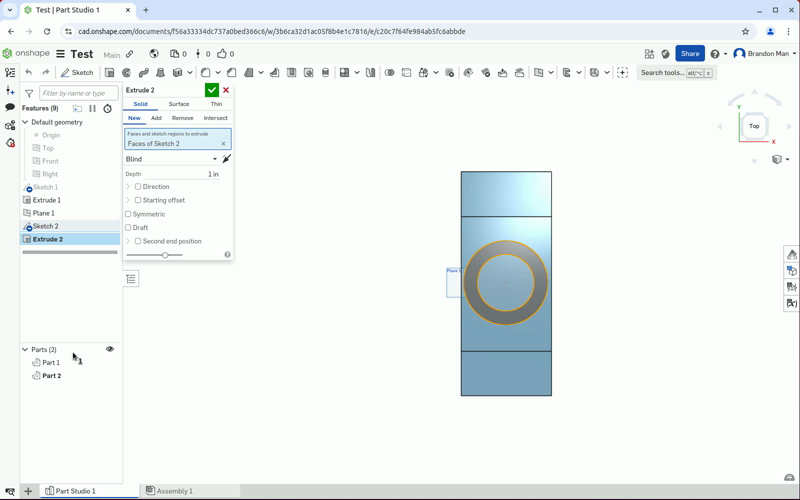
mouse_move(143, 106)
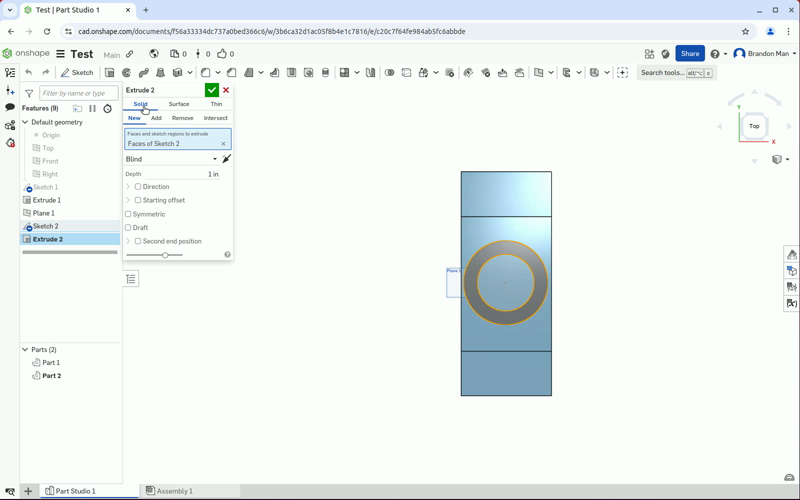
click(143, 106)
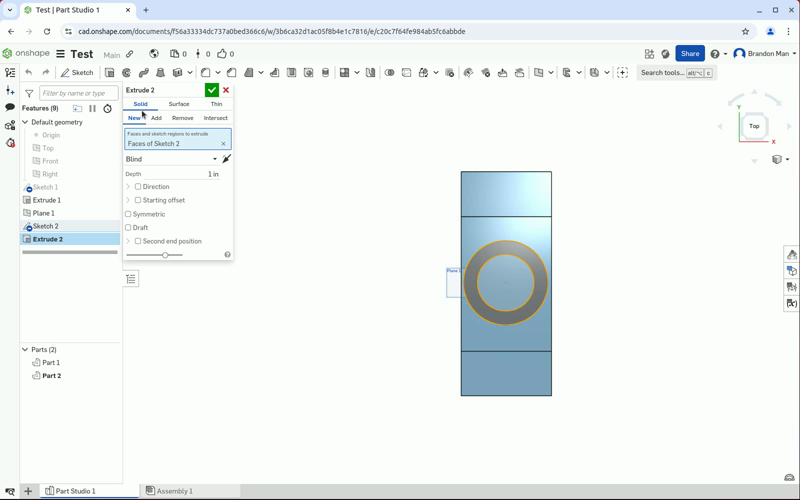
mouse_move(137, 120)
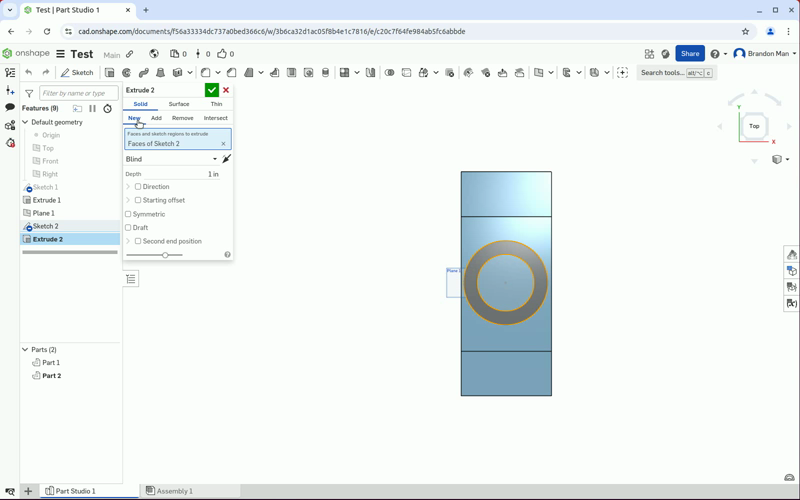
click(137, 120)
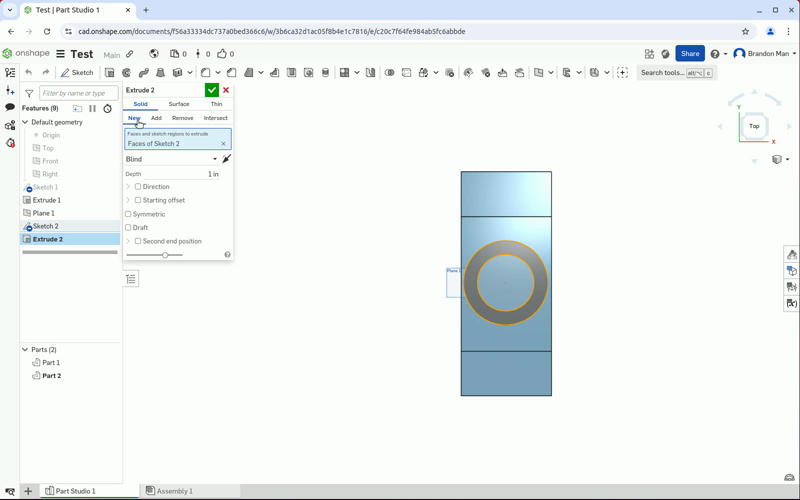
key(tab, 4)
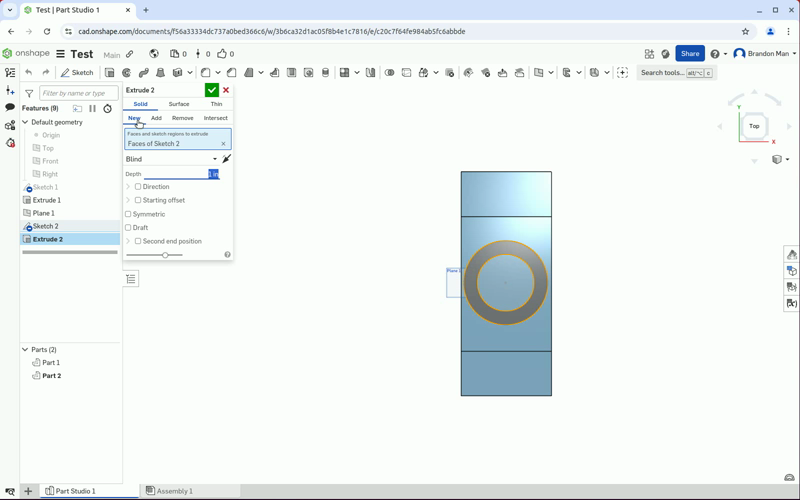
text(4.574)
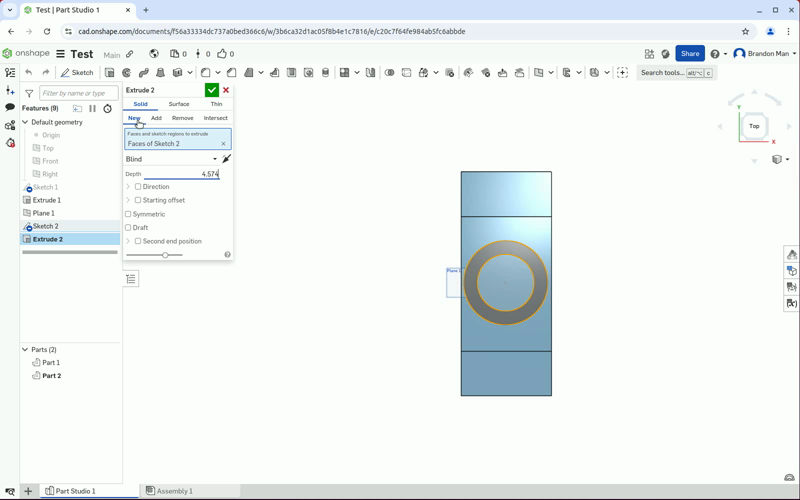
key(enter)
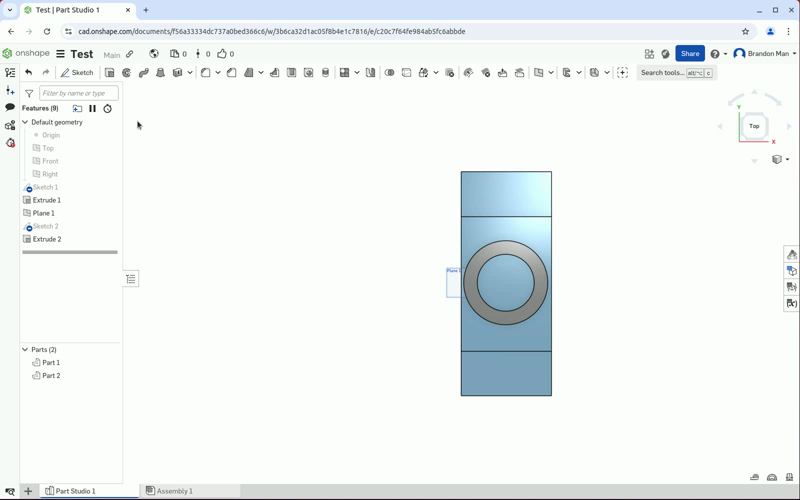
key(shift+h)
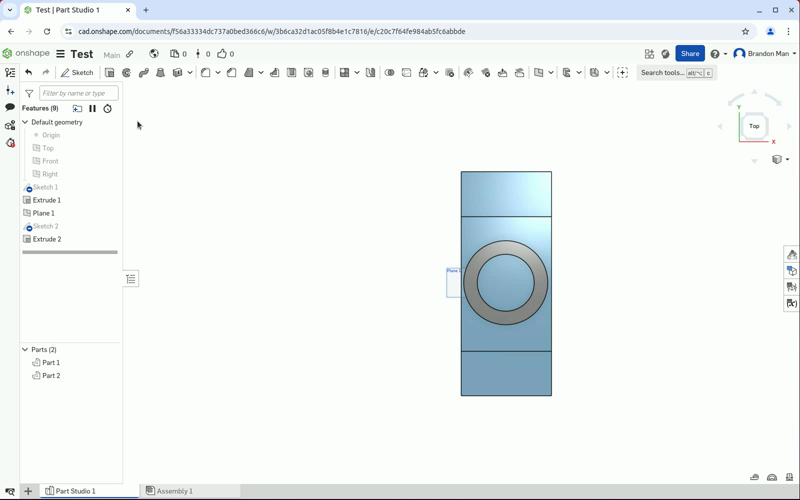
key(shift+h)
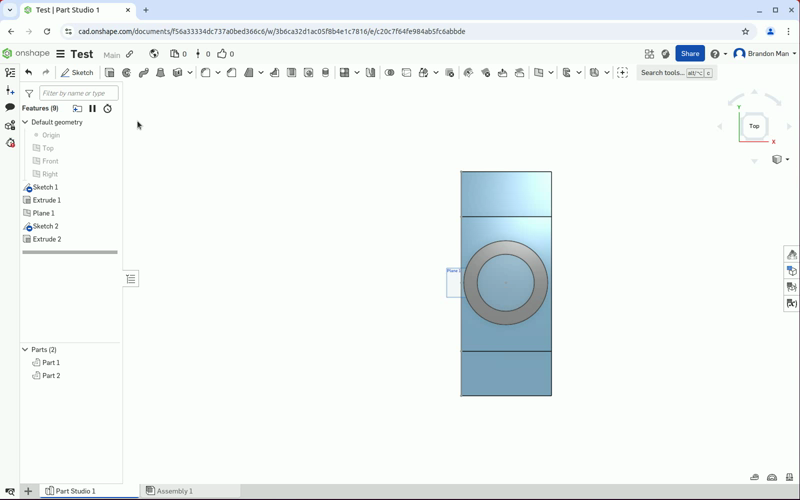
key(shift+7)
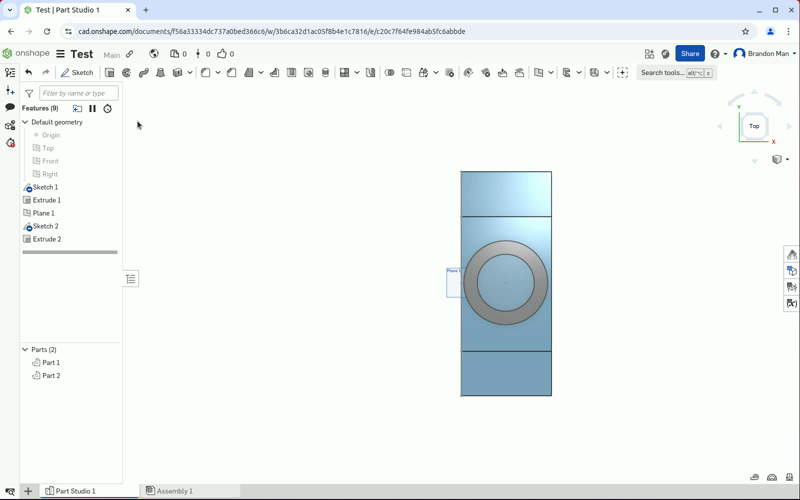
key(up, 3)
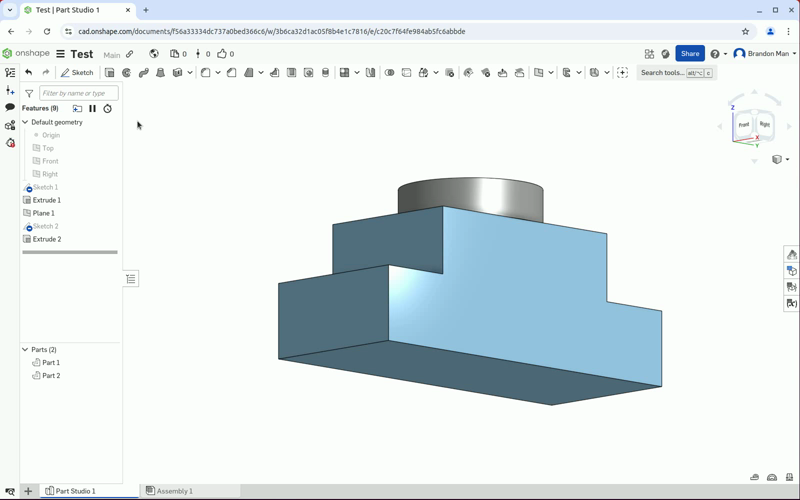
key(left, 3)
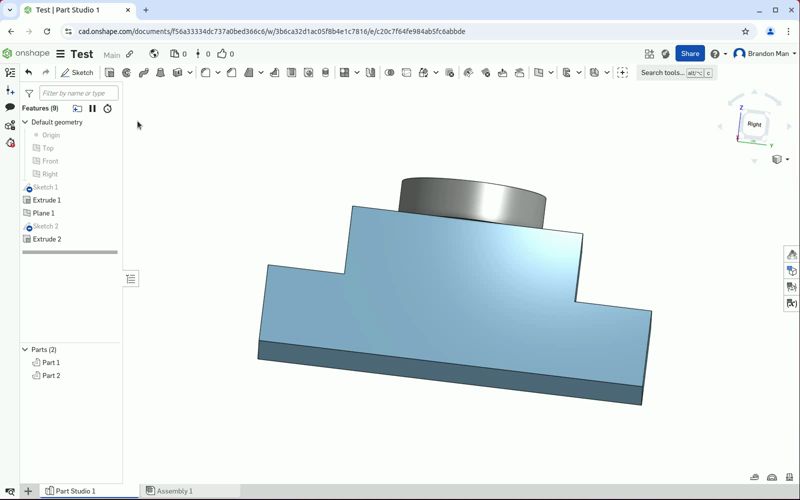
key(right, 3)
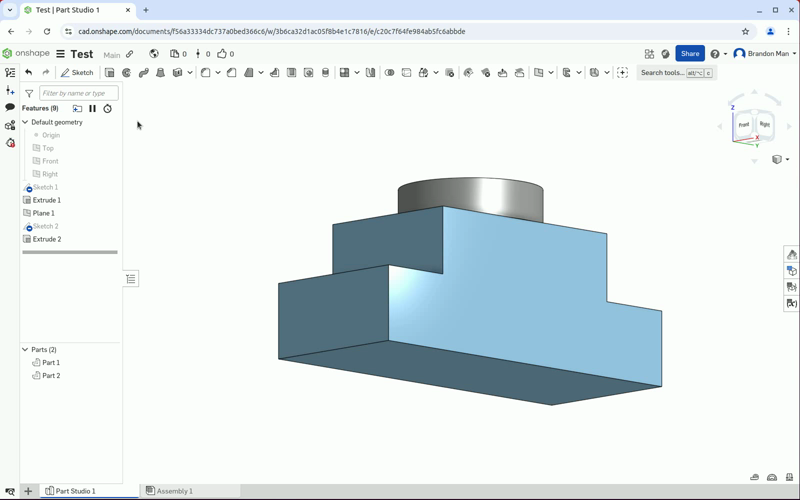
key(down, 3)
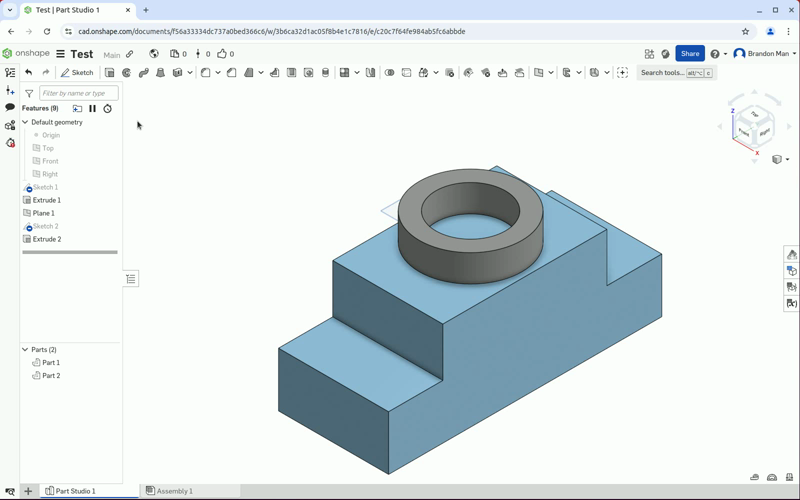
mouse_move(73, 189)
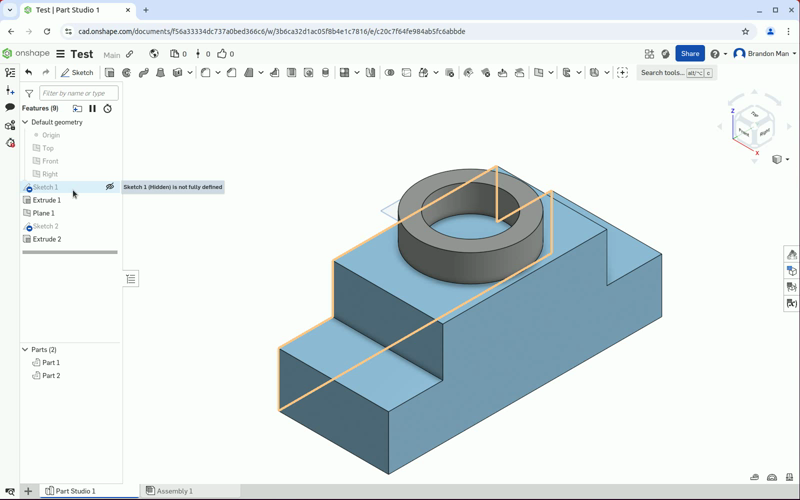
click(73, 189)